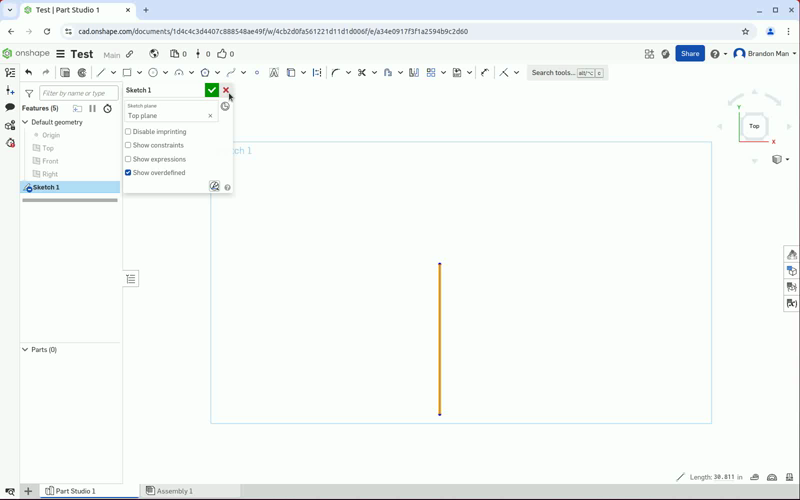
key(shift+h)
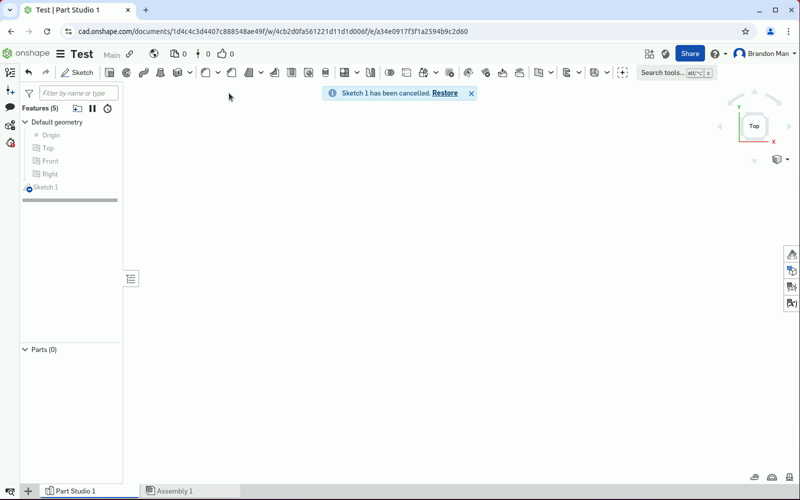
mouse_move(73, 352)
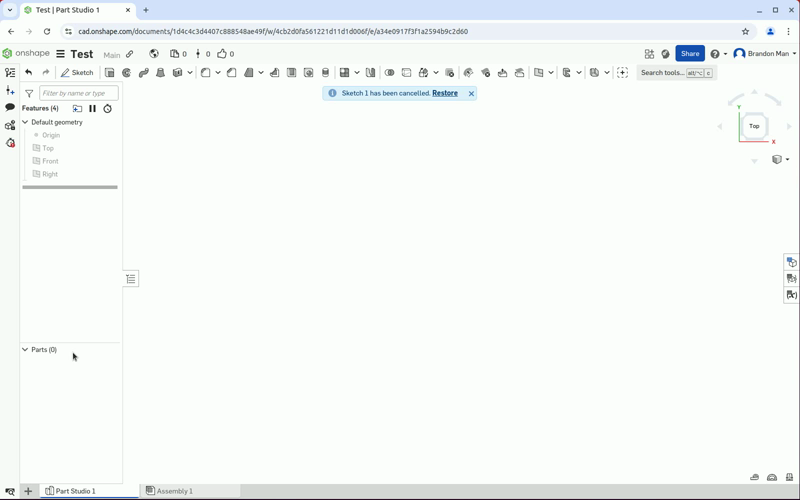
key(y)
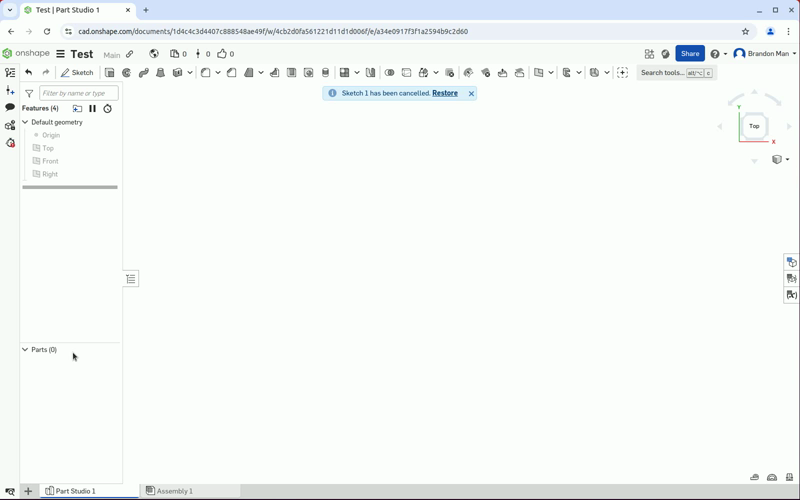
key(shift+p)
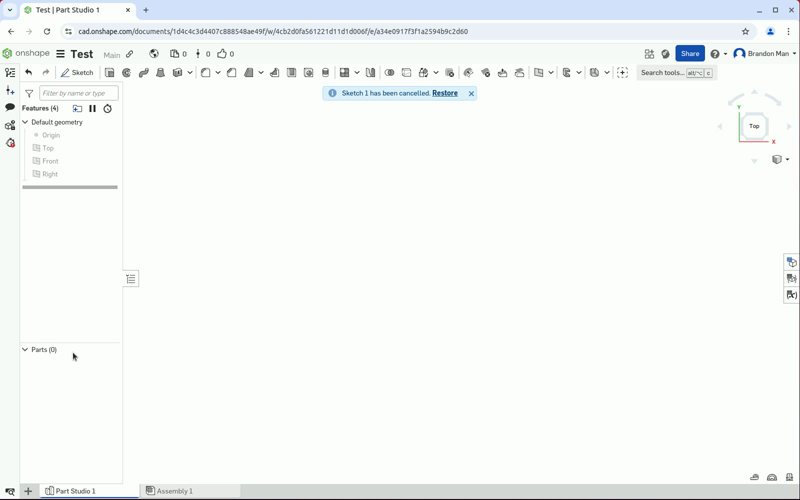
key(space)
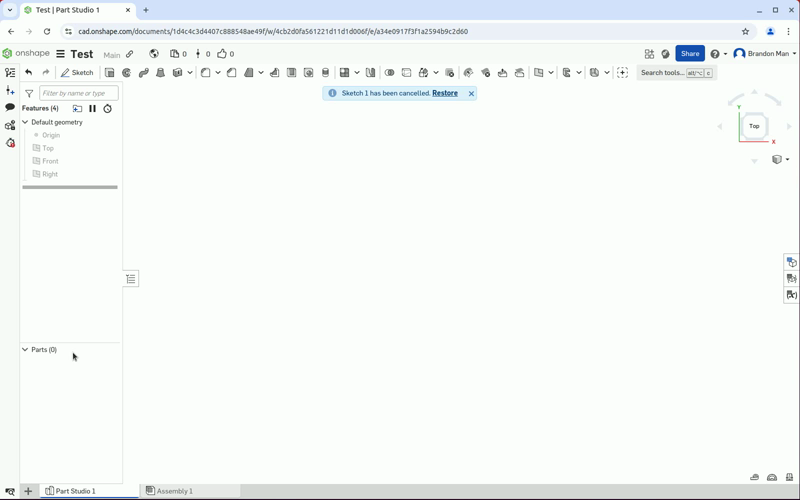
key_down(shift)
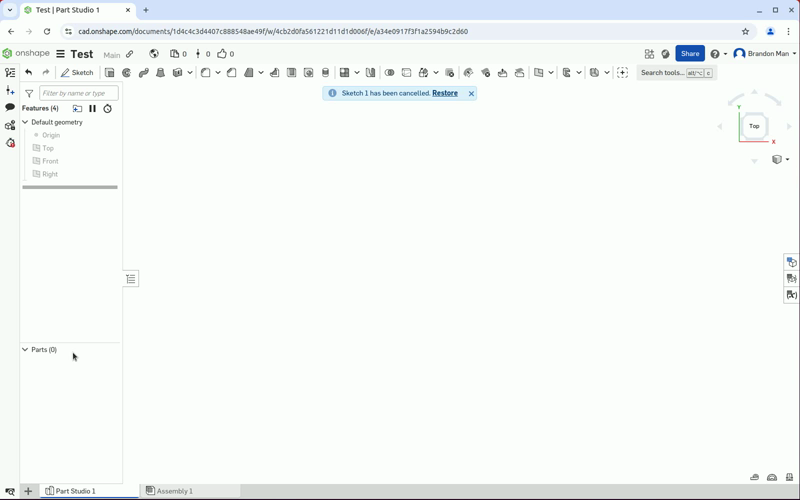
key(up)
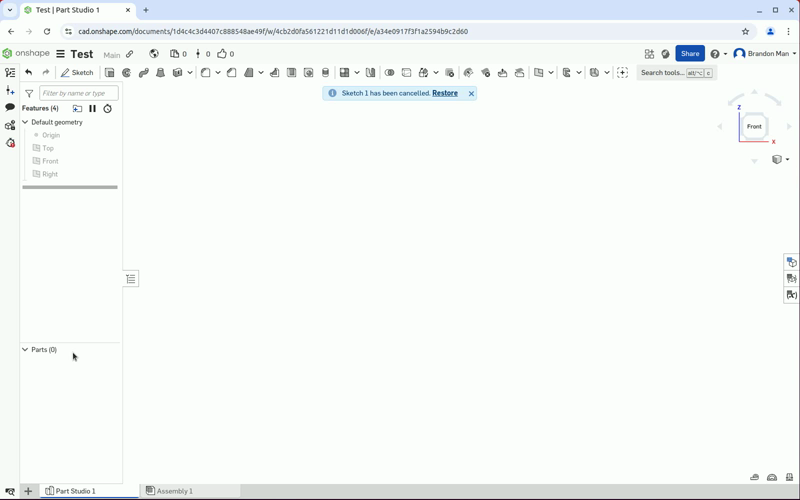
key_up(shift)
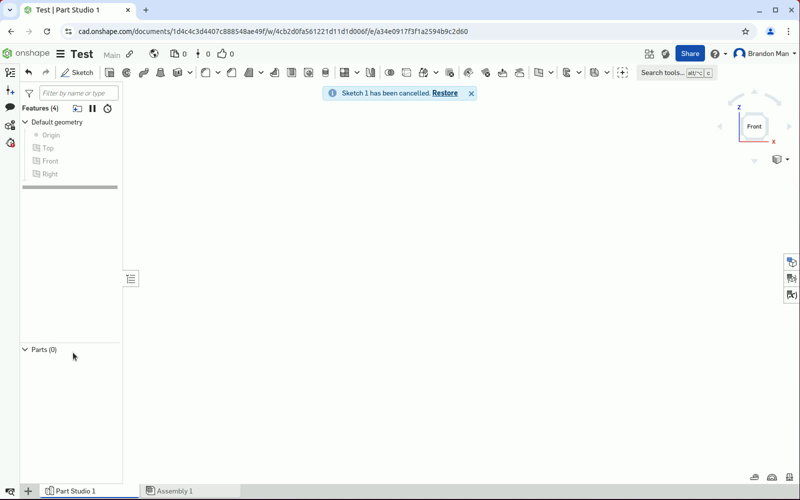
mouse_move(73, 352)
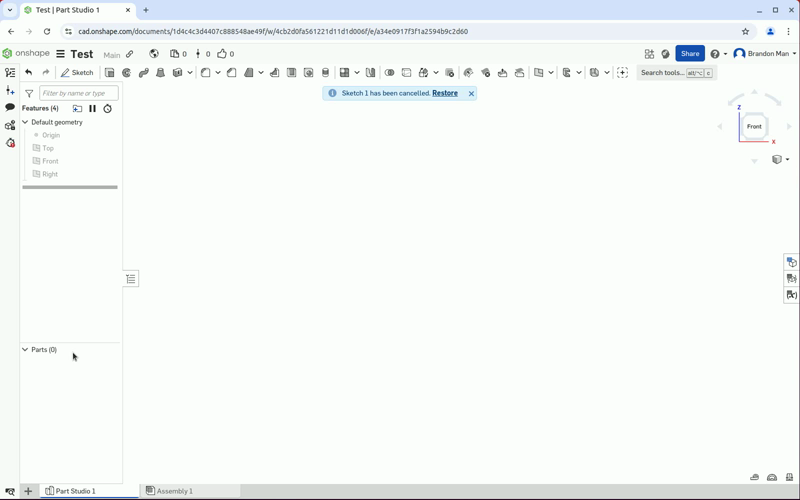
key(shift+y)
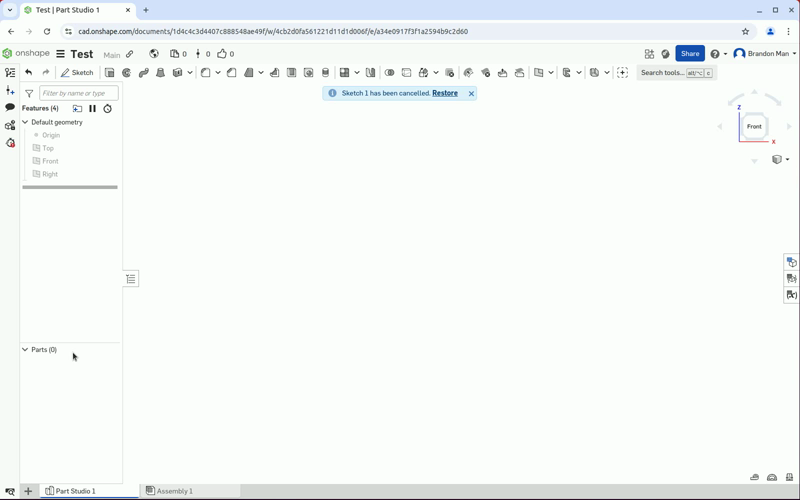
key(shift+s)
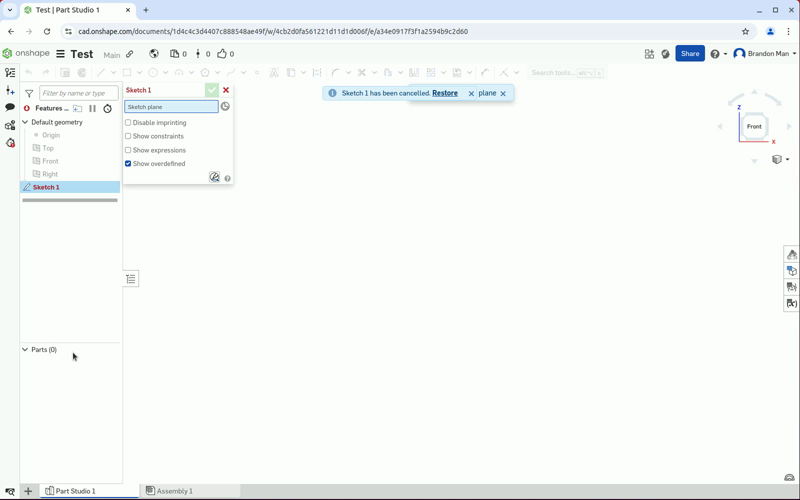
mouse_move(73, 163)
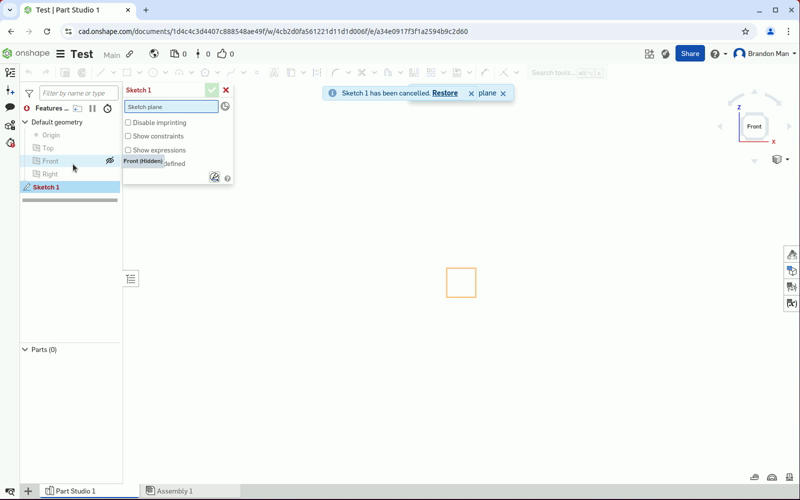
click(73, 163)
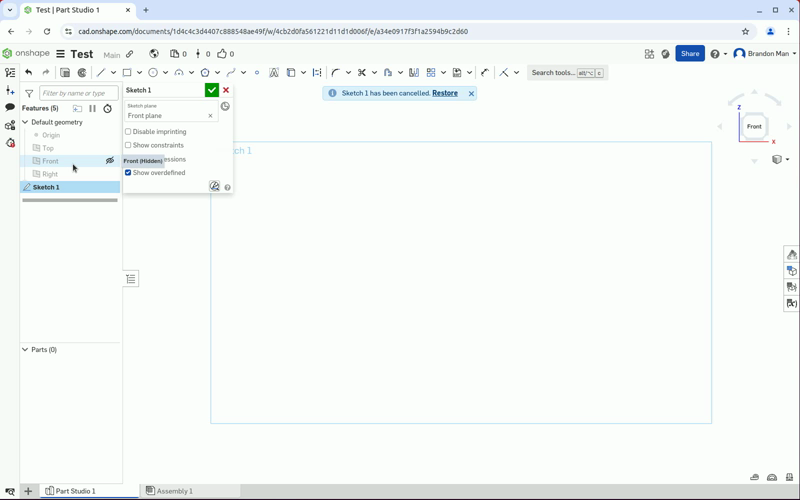
mouse_move(73, 352)
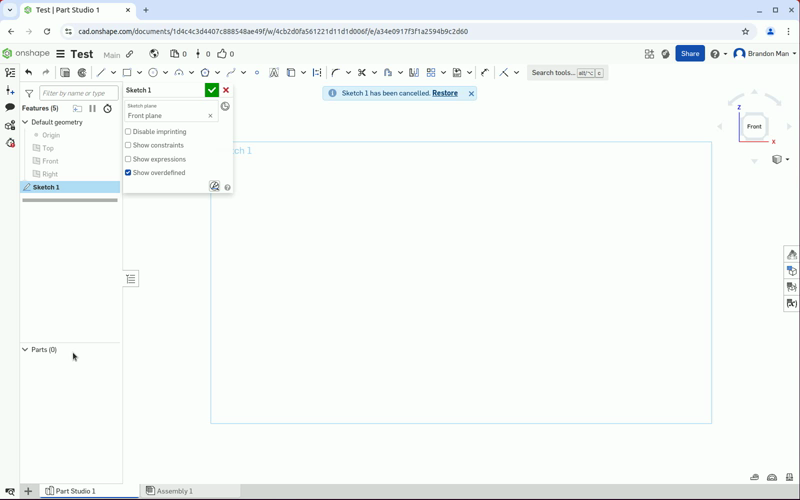
key(y)
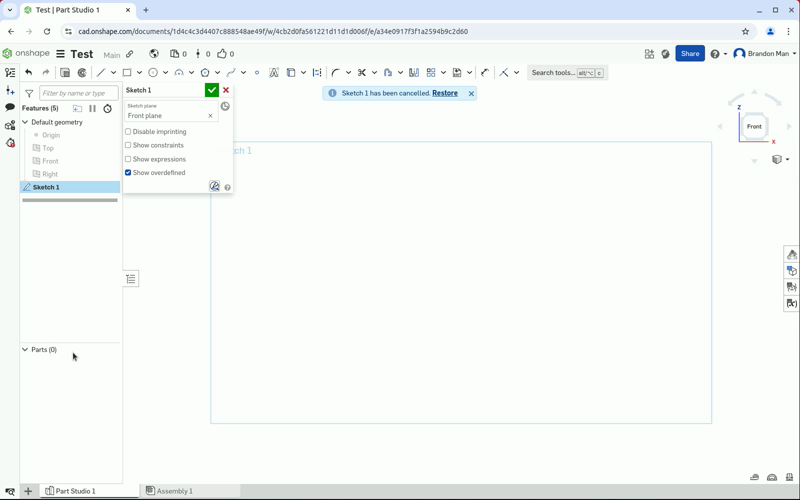
key(l)
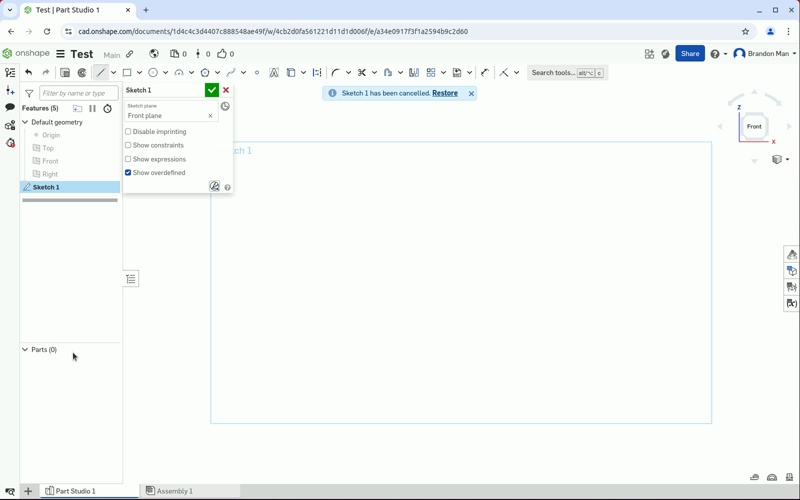
key_down(shift)
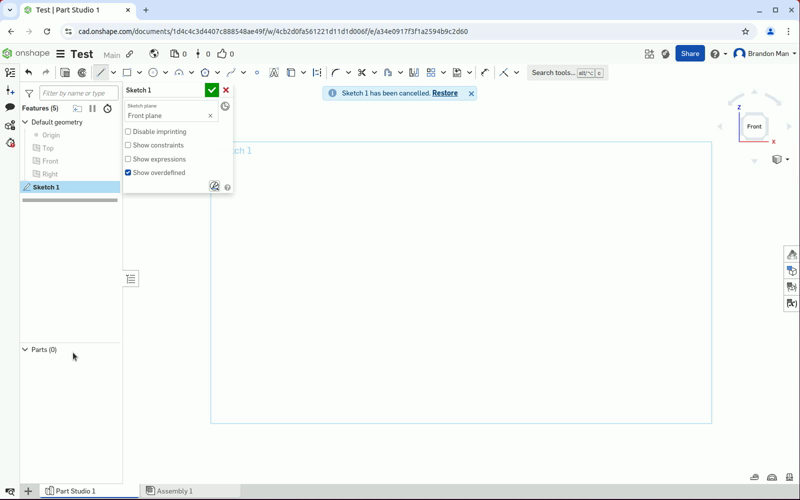
mouse_move(407, 337)
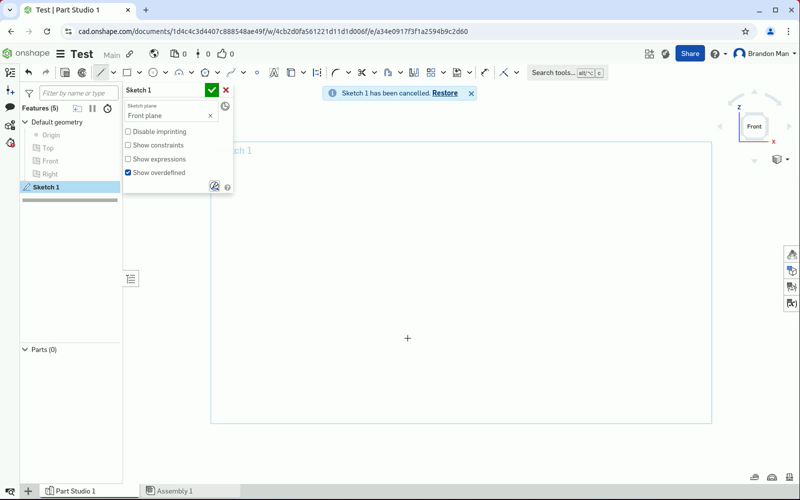
click(407, 337)
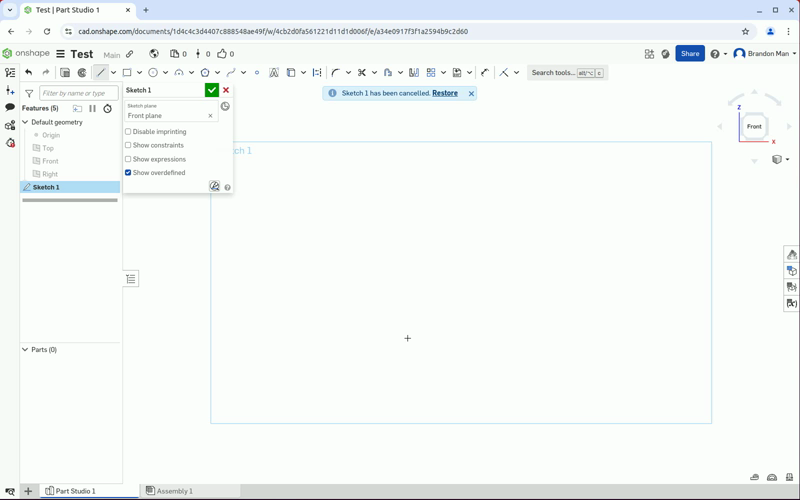
key_up(shift)
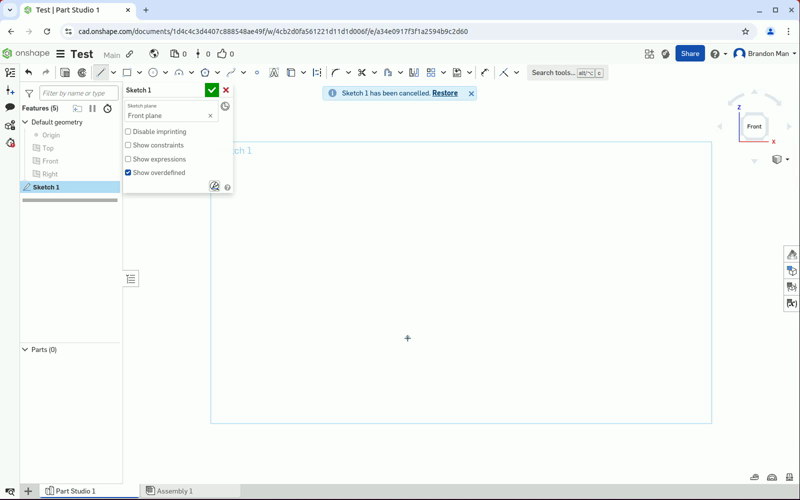
key_down(shift)
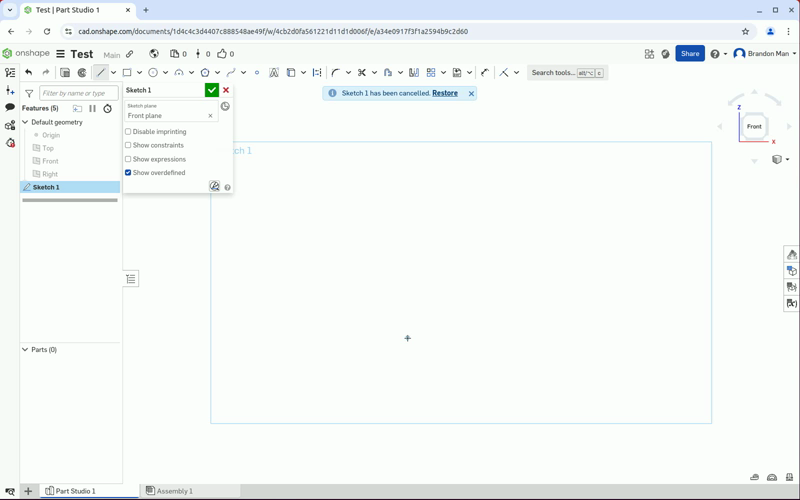
mouse_move(437, 337)
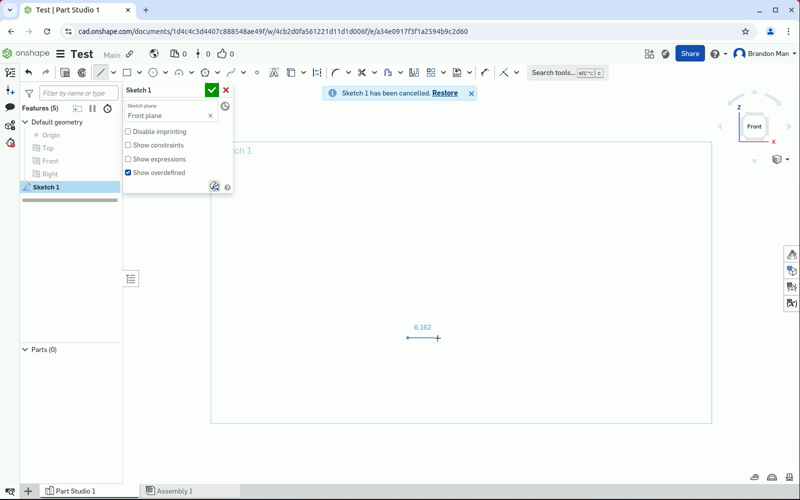
mouse_move(430, 337)
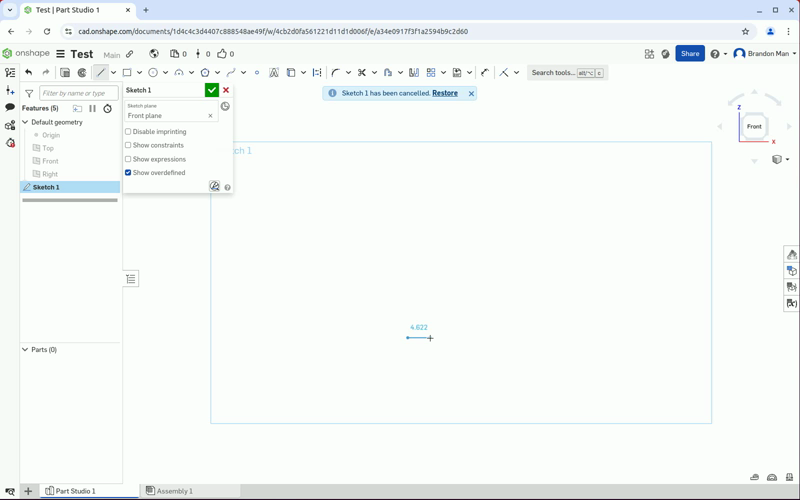
click(430, 337)
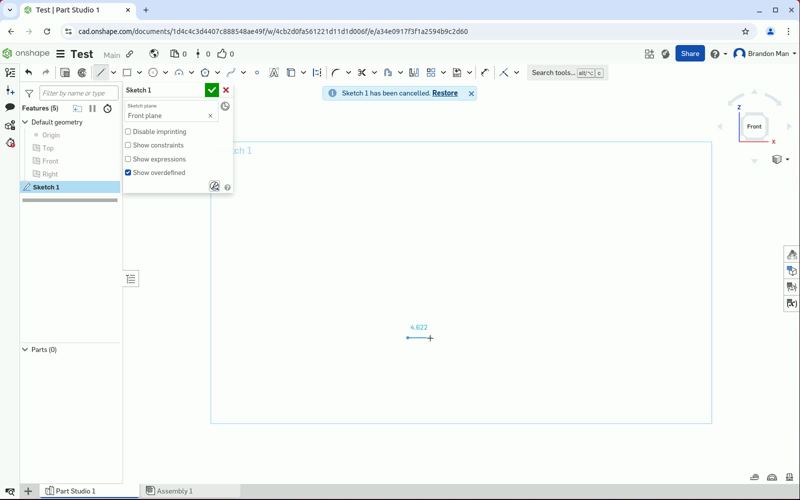
key_up(shift)
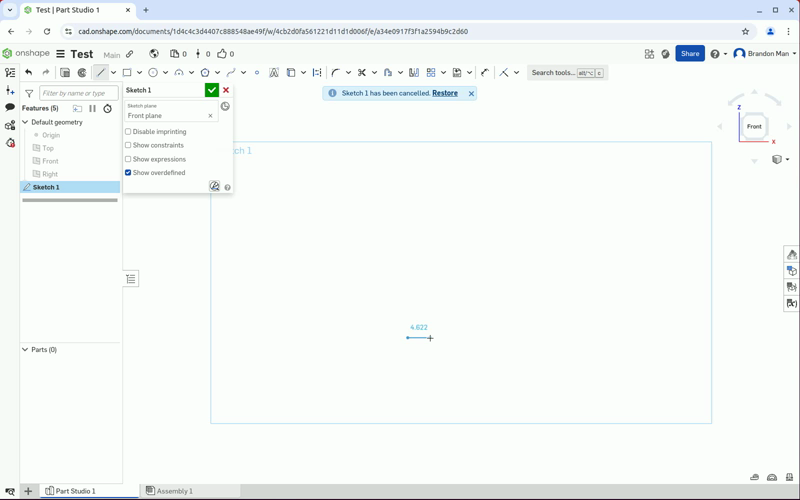
key_down(shift)
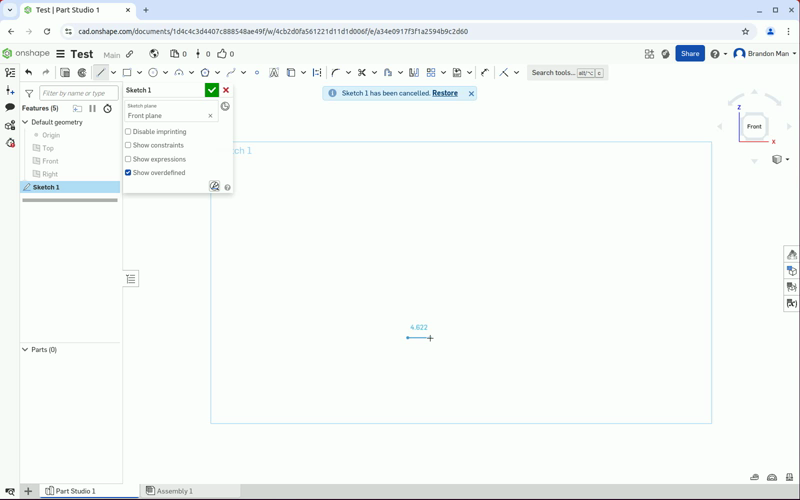
mouse_move(460, 337)
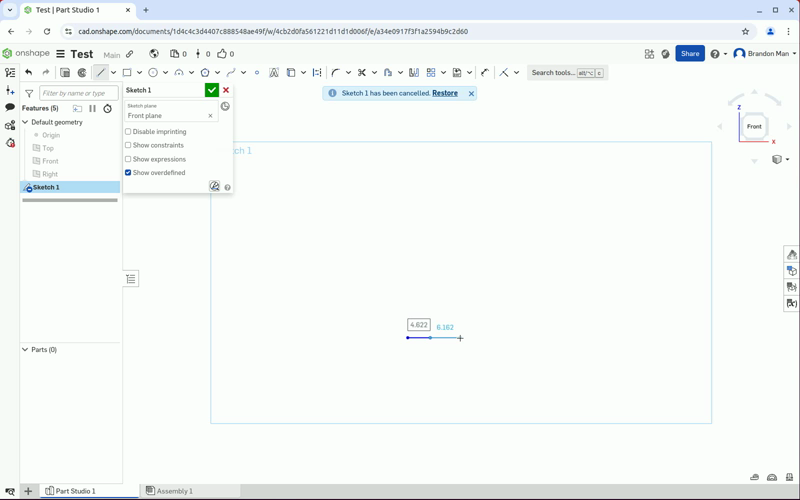
mouse_move(430, 302)
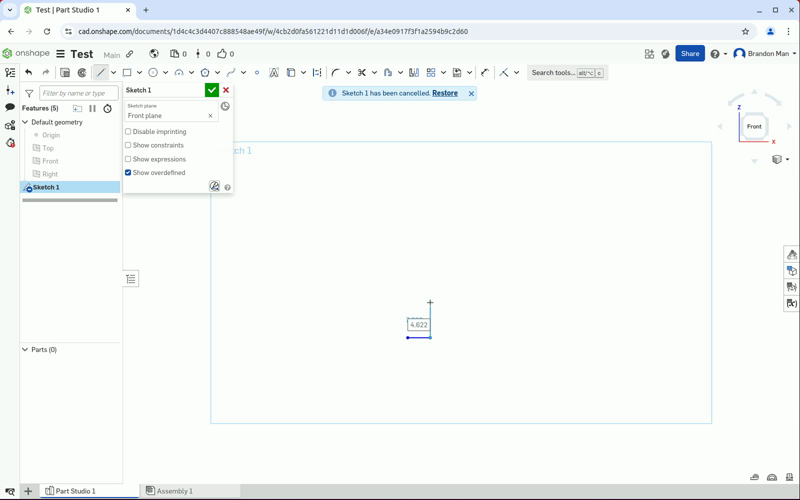
click(430, 302)
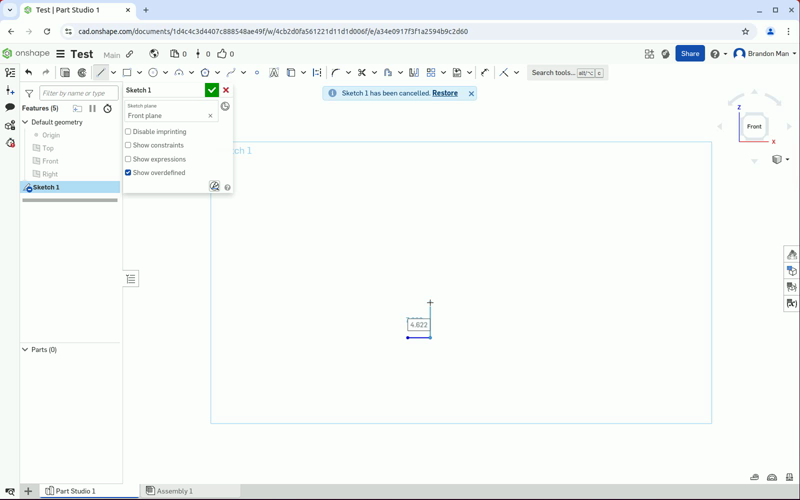
key_up(shift)
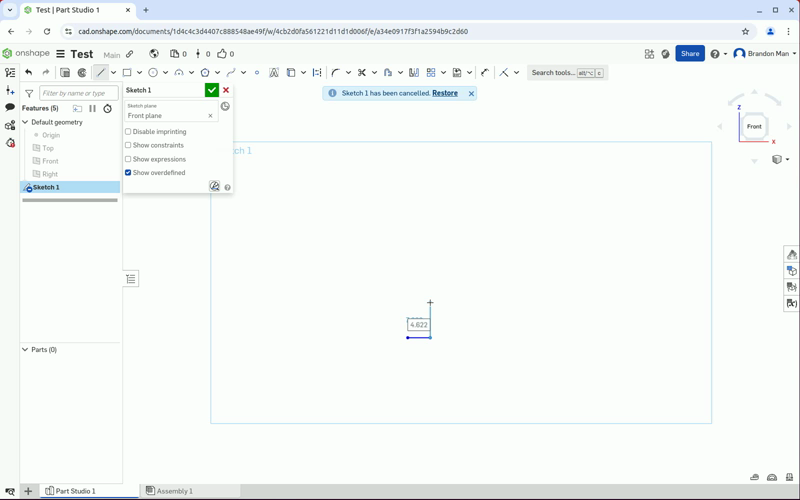
key_down(shift)
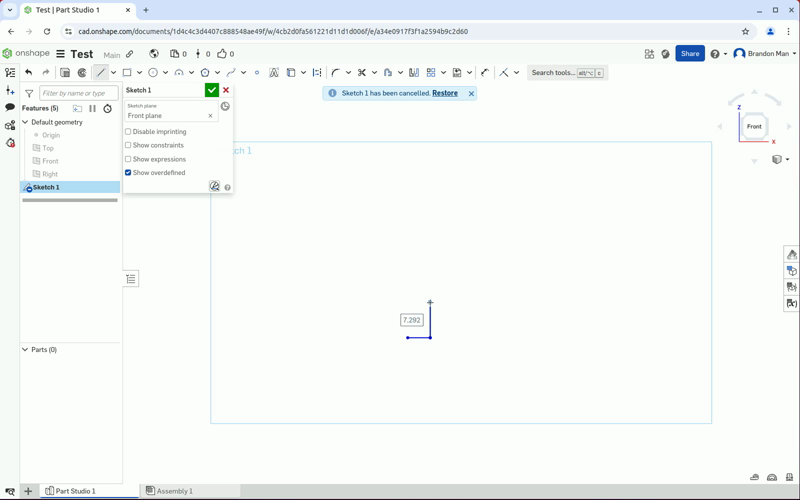
mouse_move(460, 302)
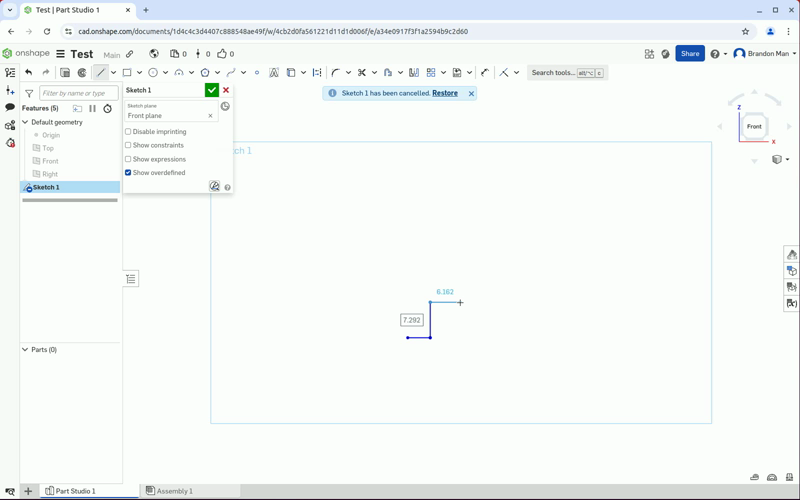
mouse_move(461, 302)
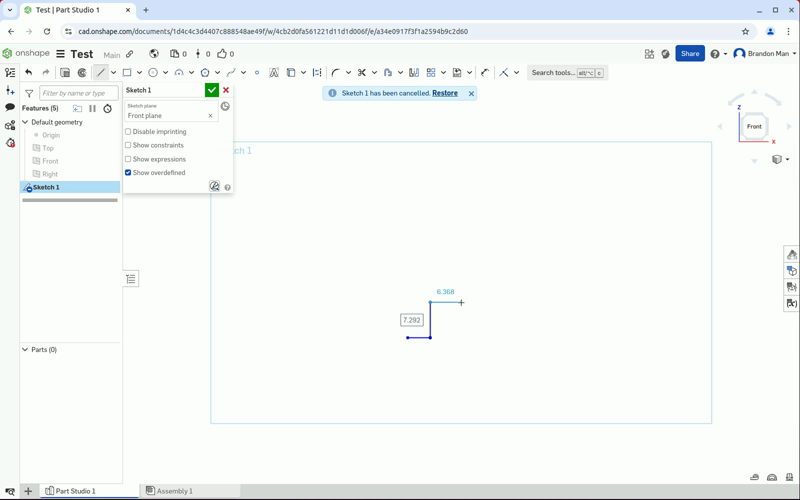
click(461, 302)
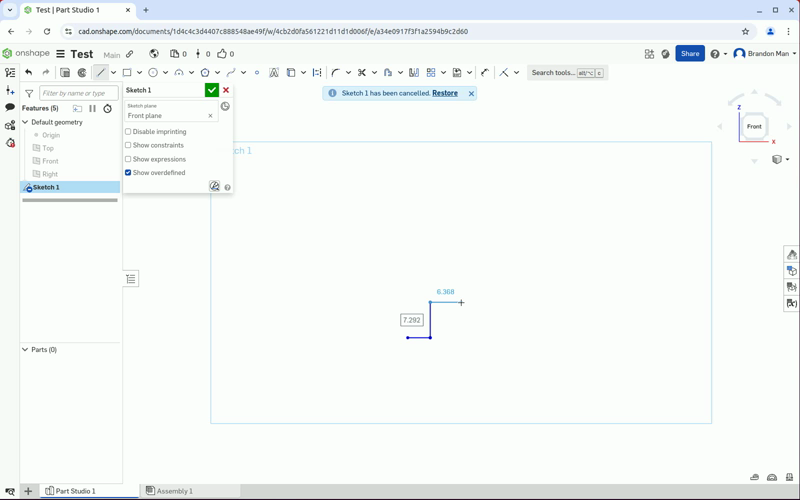
key_up(shift)
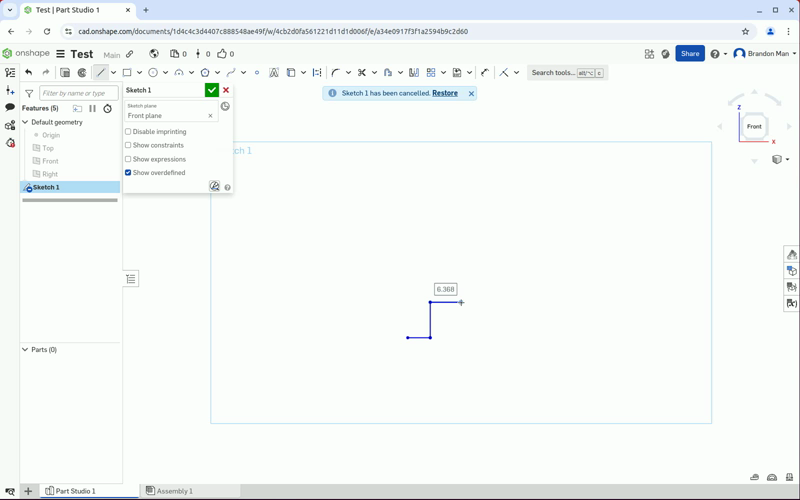
key_down(shift)
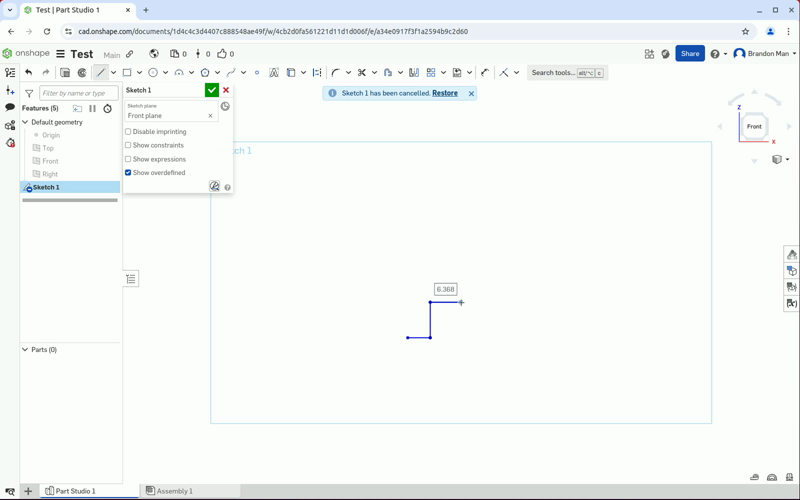
mouse_move(491, 302)
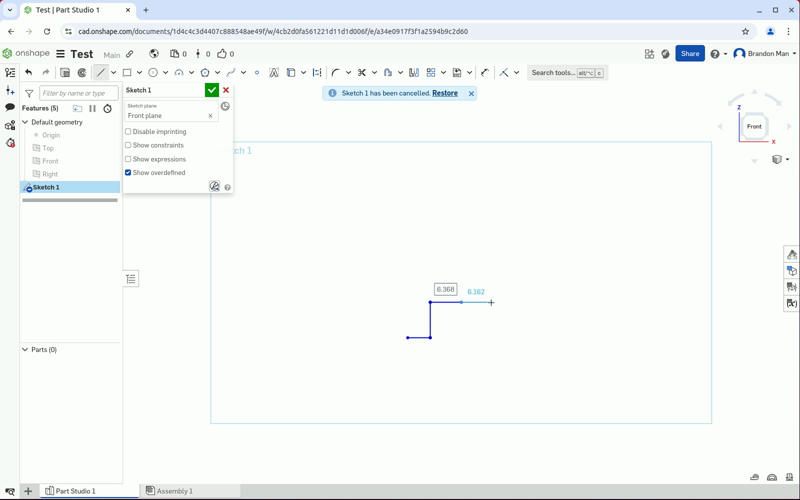
mouse_move(491, 302)
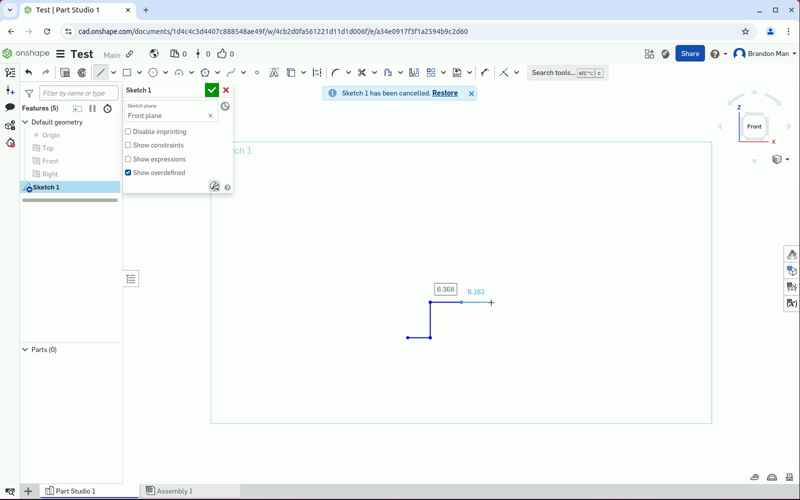
click(491, 302)
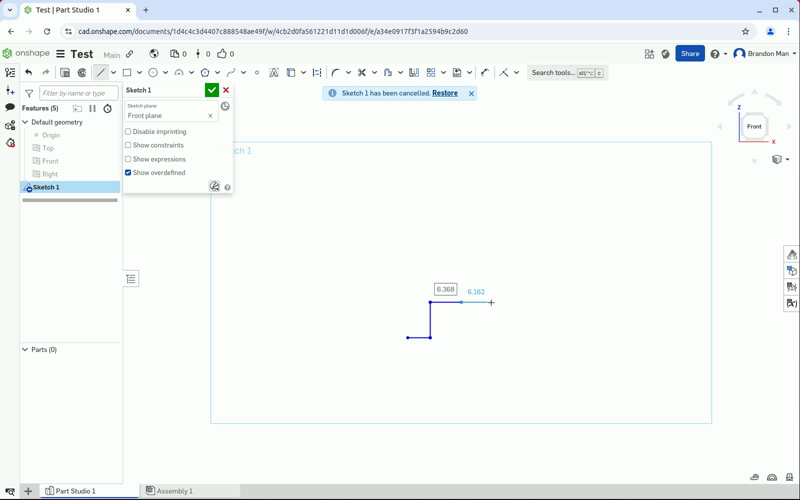
key_up(shift)
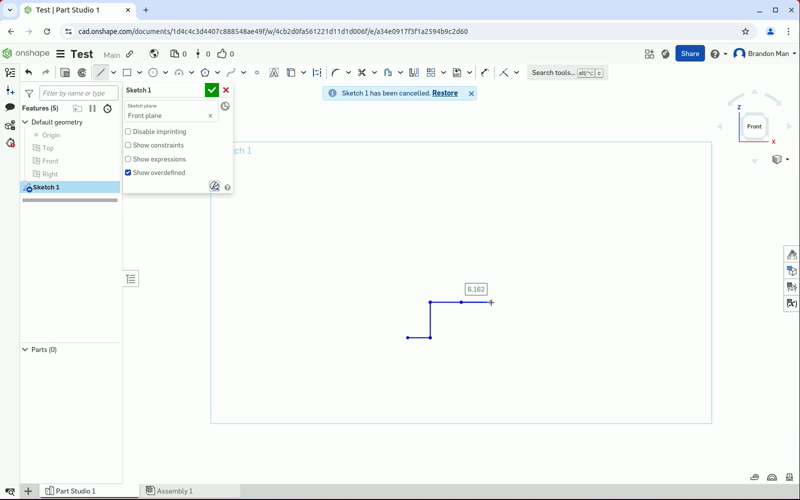
key_down(shift)
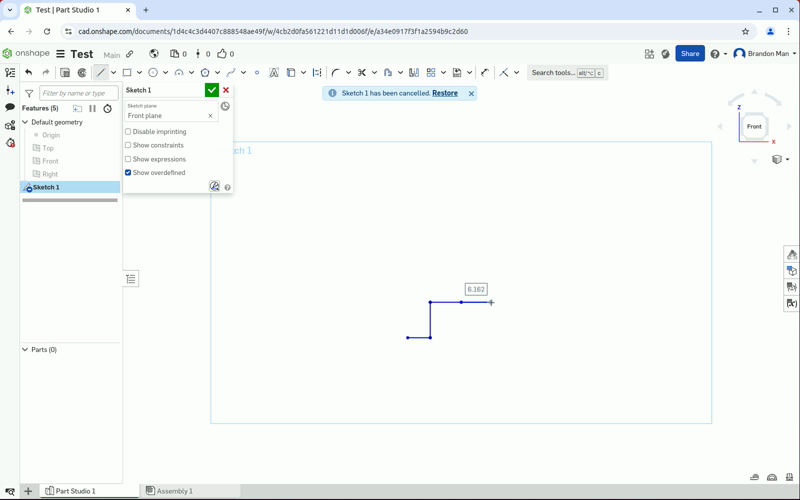
mouse_move(521, 302)
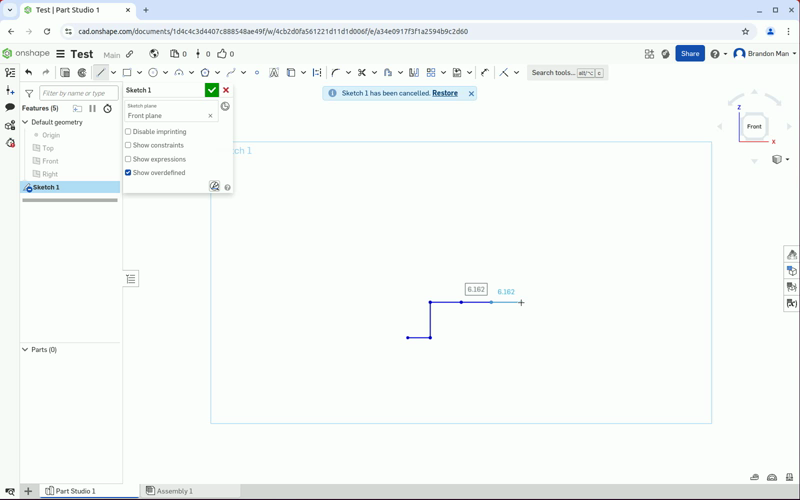
mouse_move(491, 338)
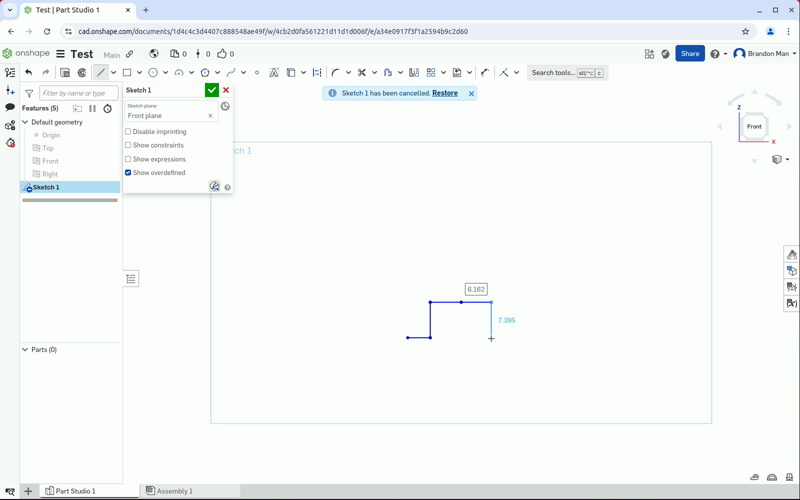
click(491, 338)
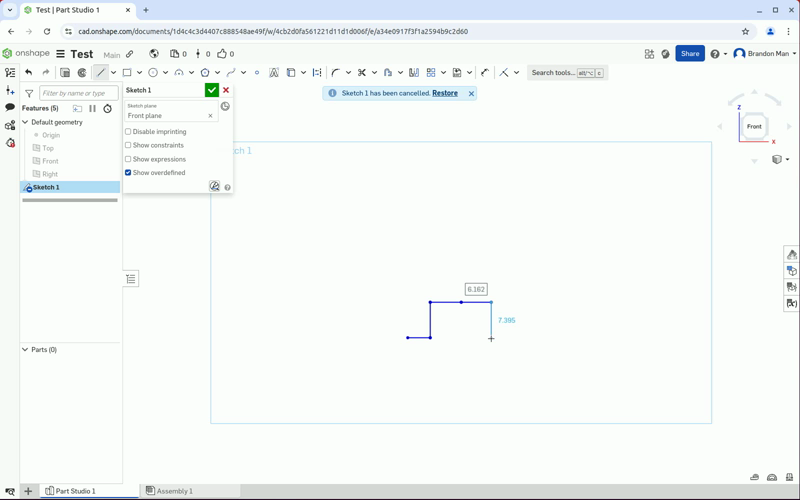
key_up(shift)
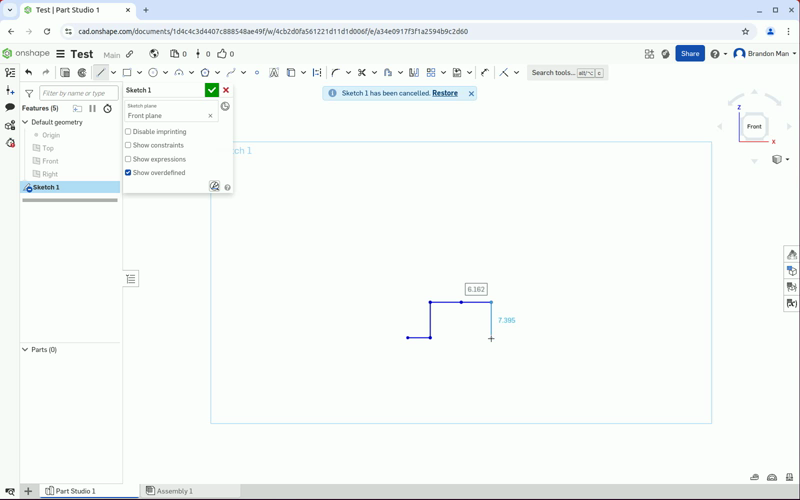
key_down(shift)
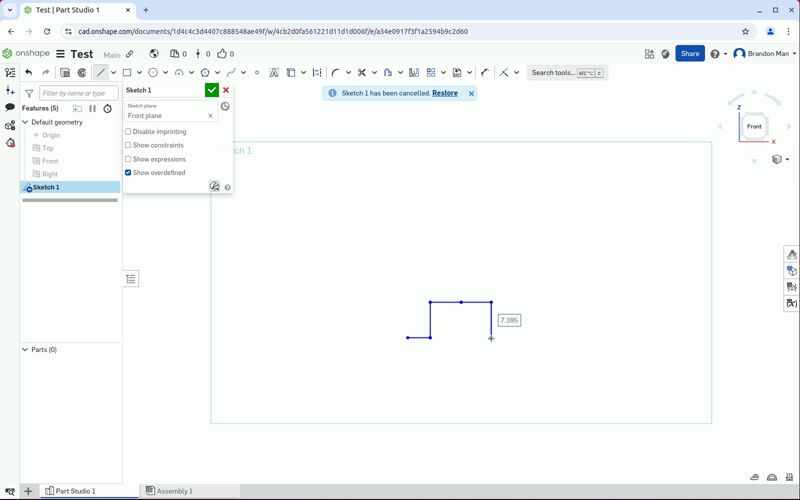
mouse_move(521, 338)
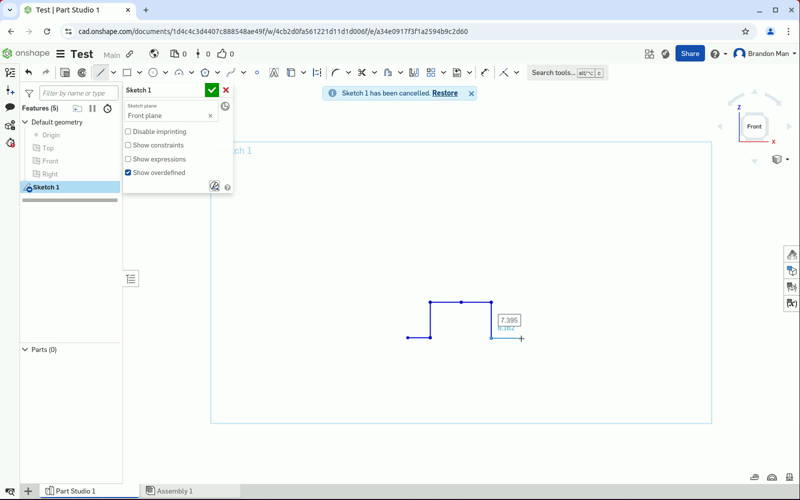
mouse_move(513, 338)
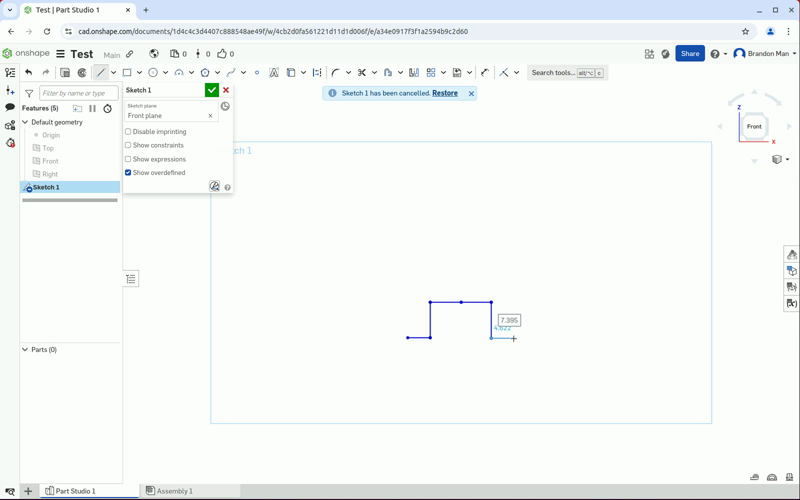
click(513, 338)
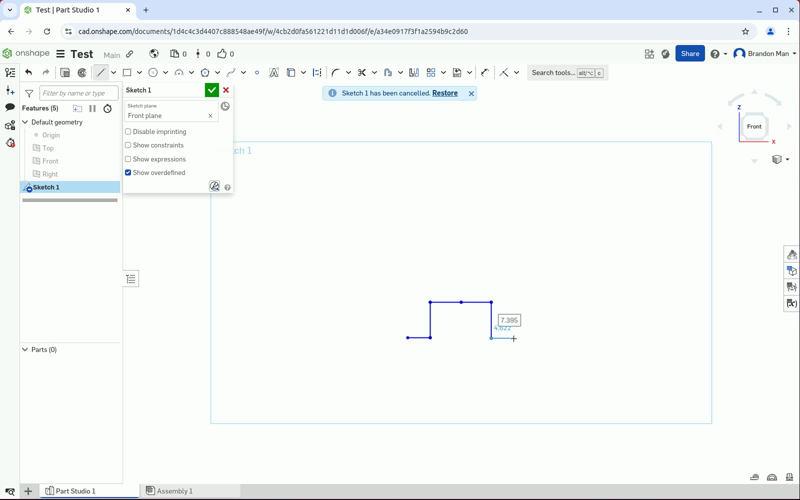
key_up(shift)
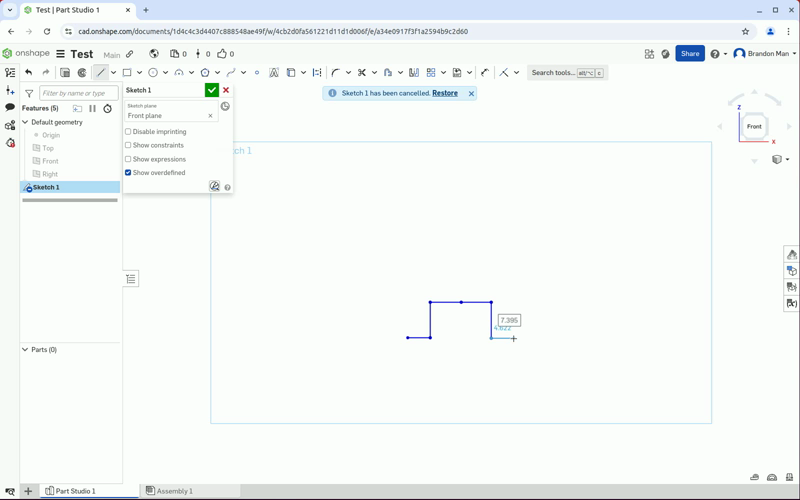
key_down(shift)
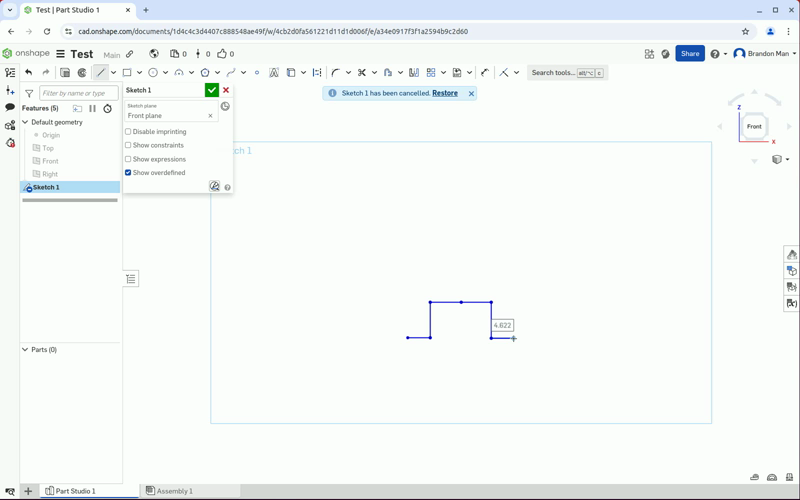
mouse_move(543, 338)
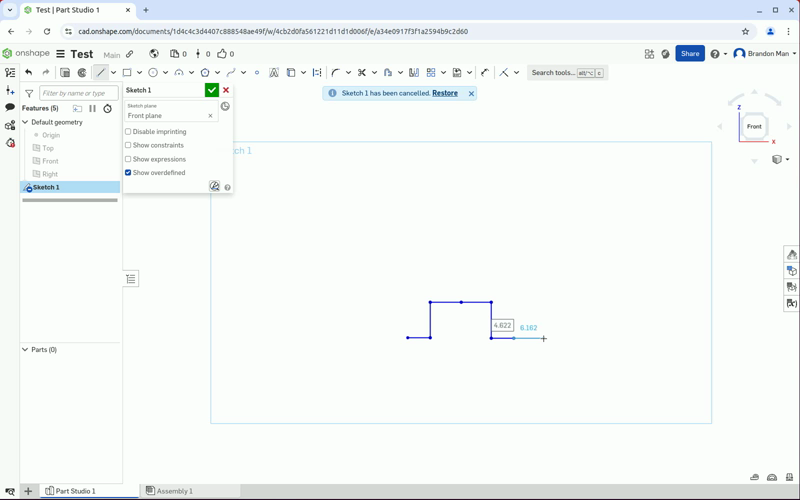
mouse_move(513, 281)
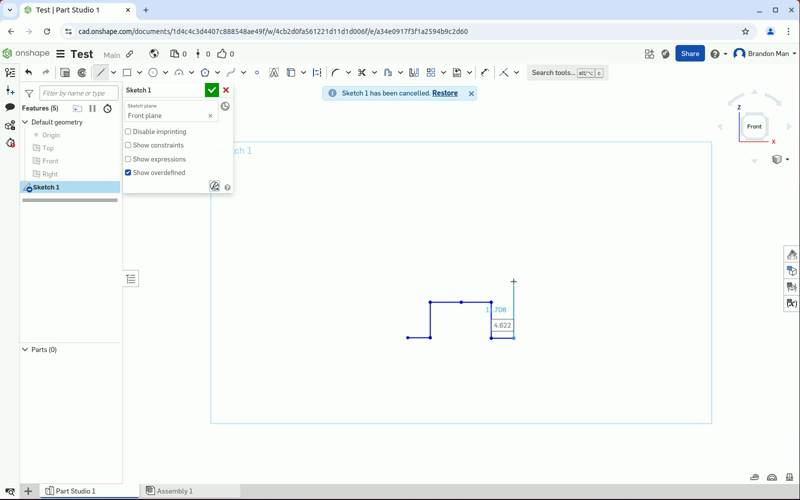
click(513, 281)
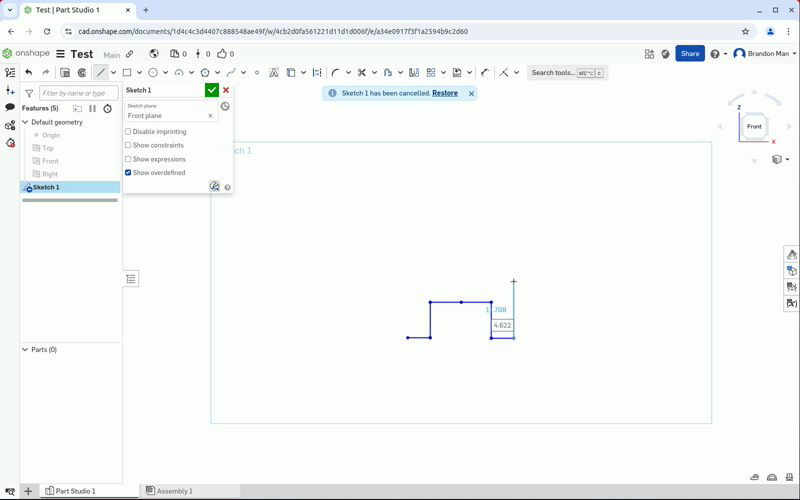
key_up(shift)
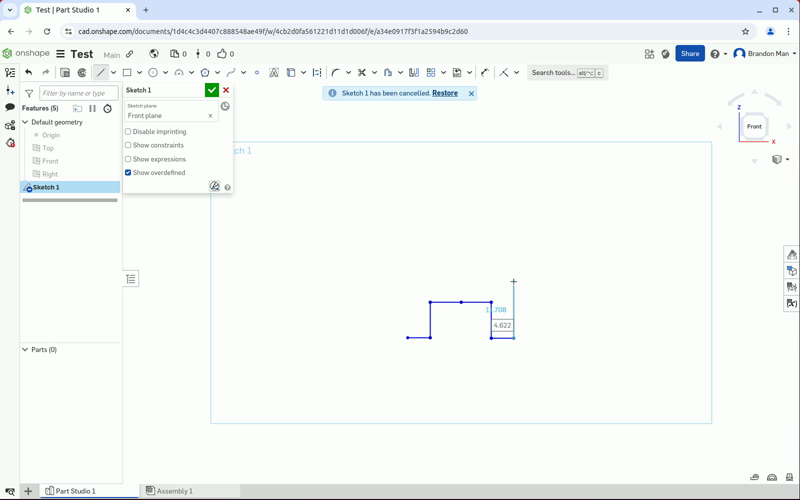
key_down(shift)
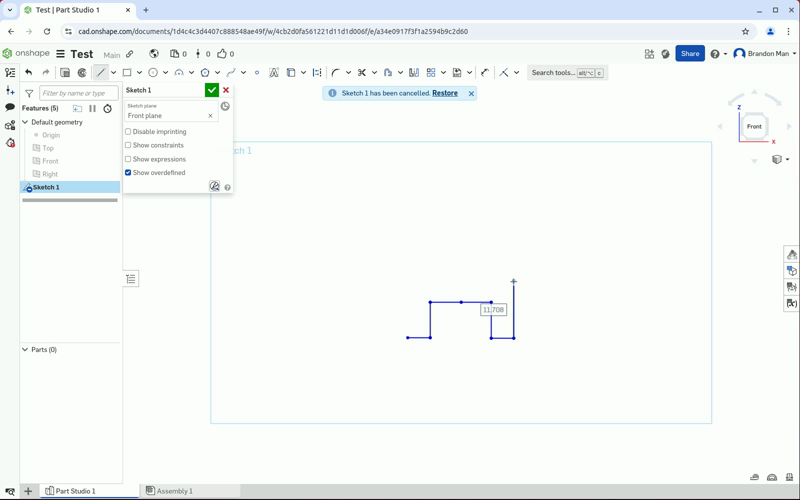
mouse_move(543, 281)
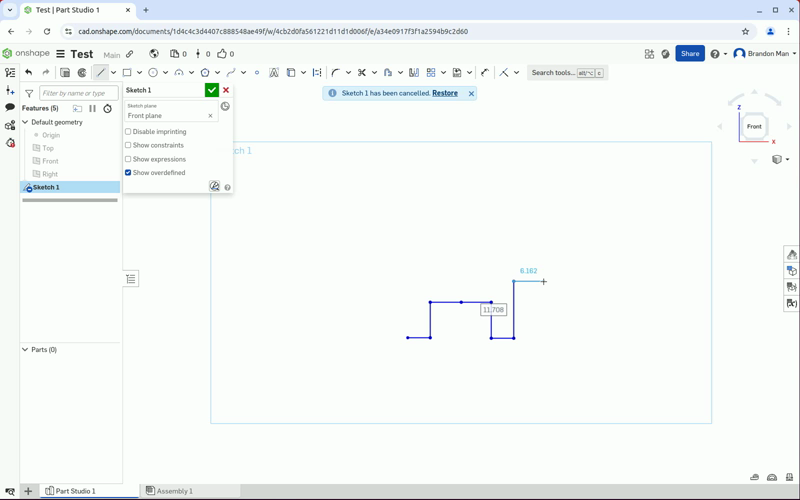
mouse_move(461, 281)
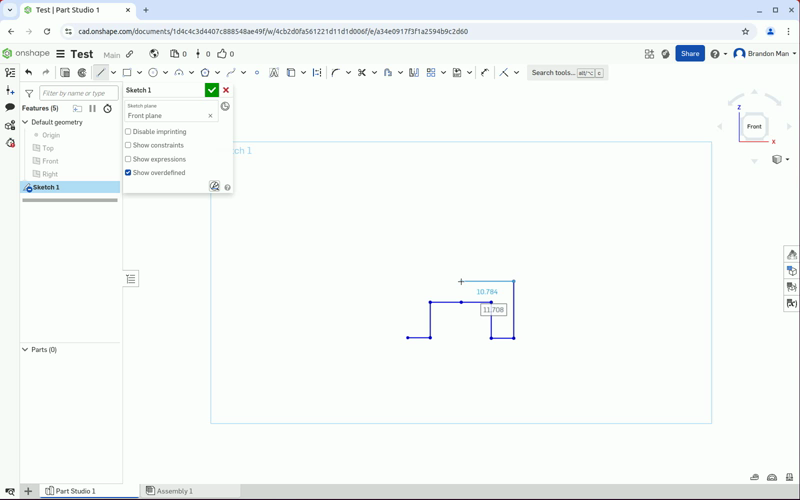
click(461, 281)
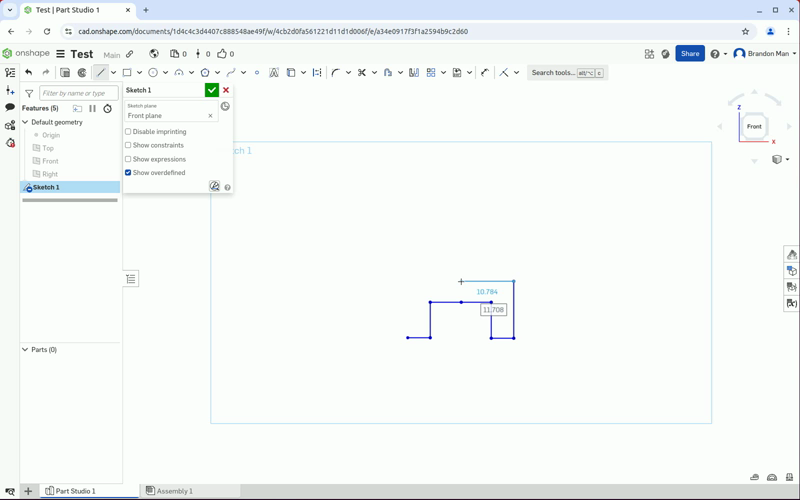
key_up(shift)
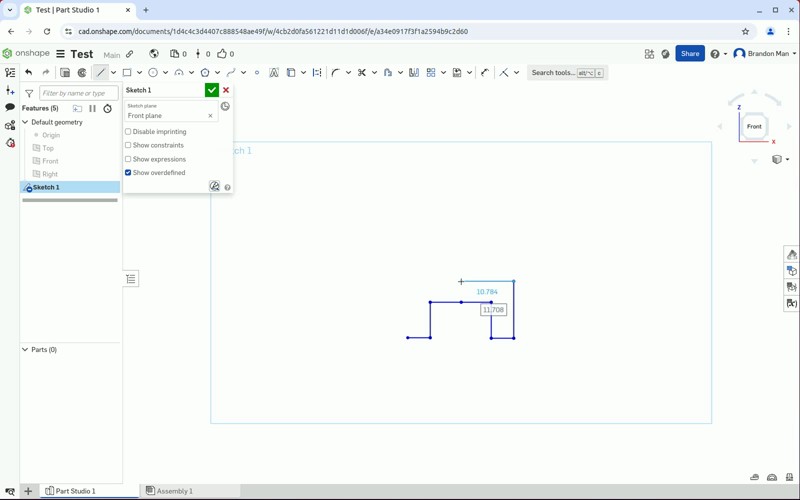
key_down(shift)
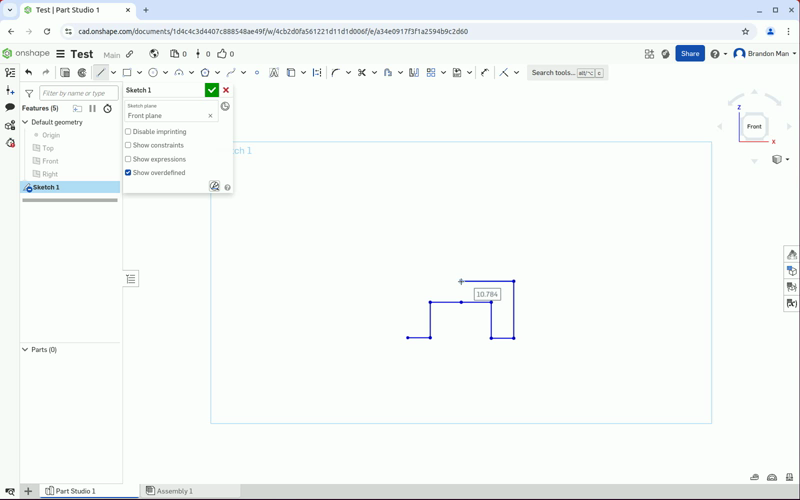
mouse_move(491, 281)
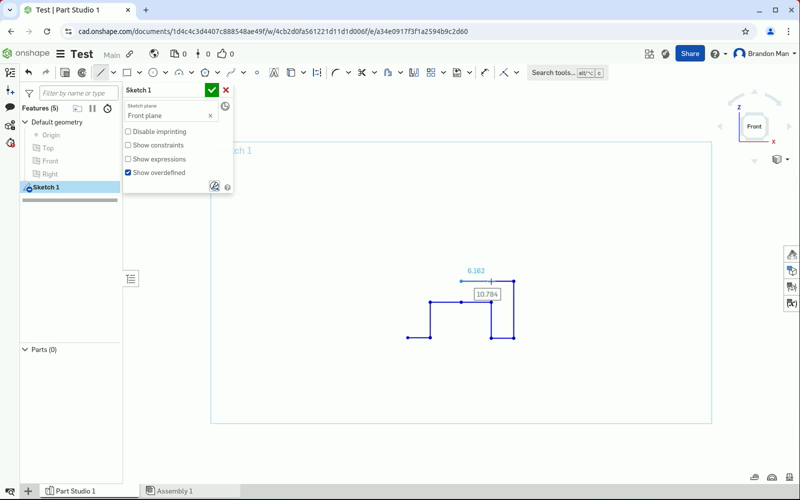
mouse_move(407, 281)
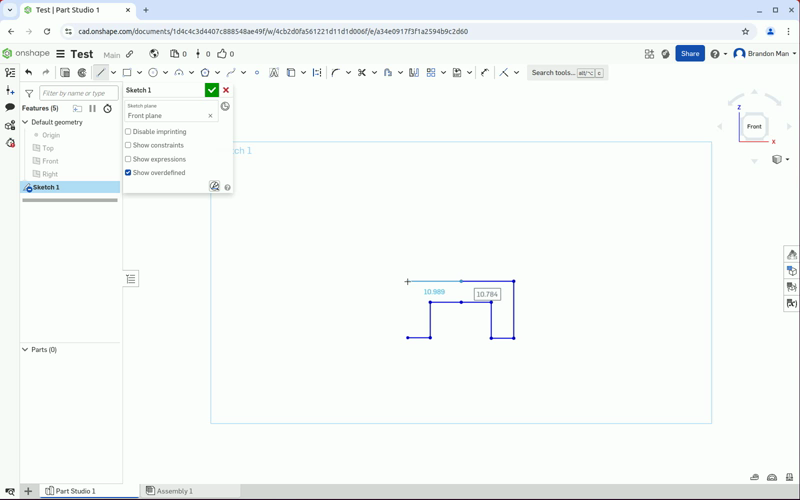
click(407, 281)
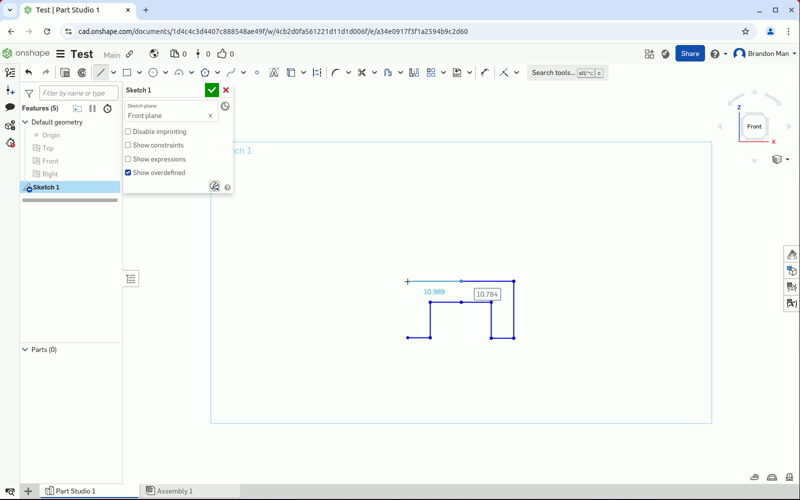
key_up(shift)
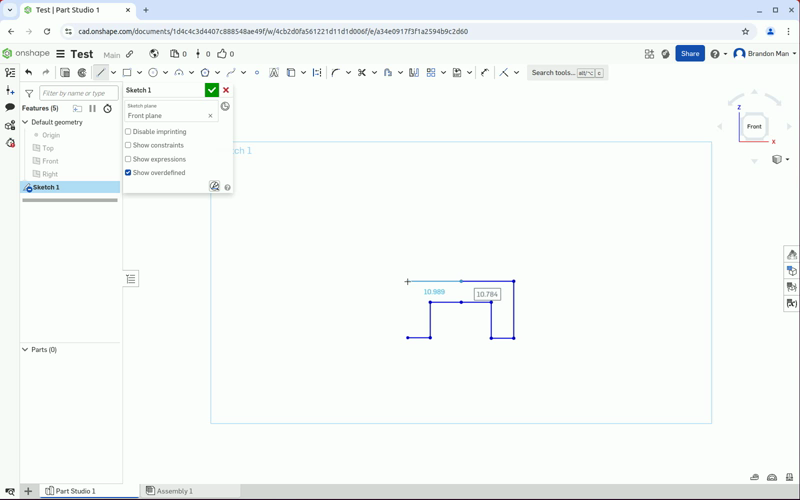
mouse_move(437, 281)
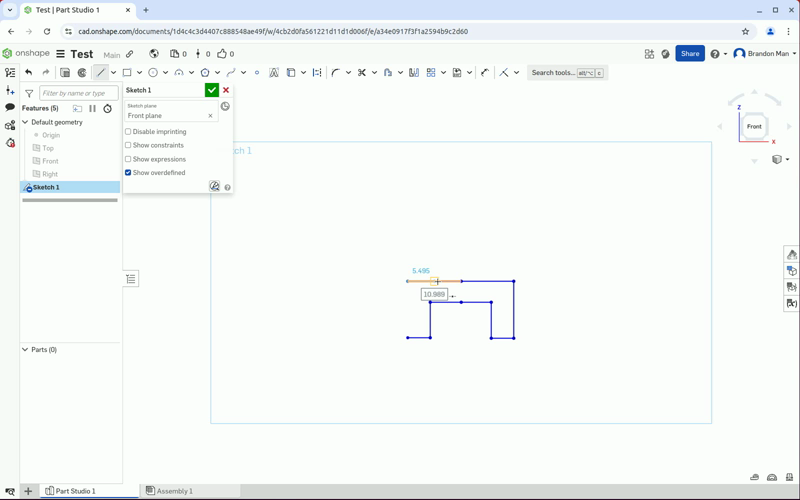
key_down(shift)
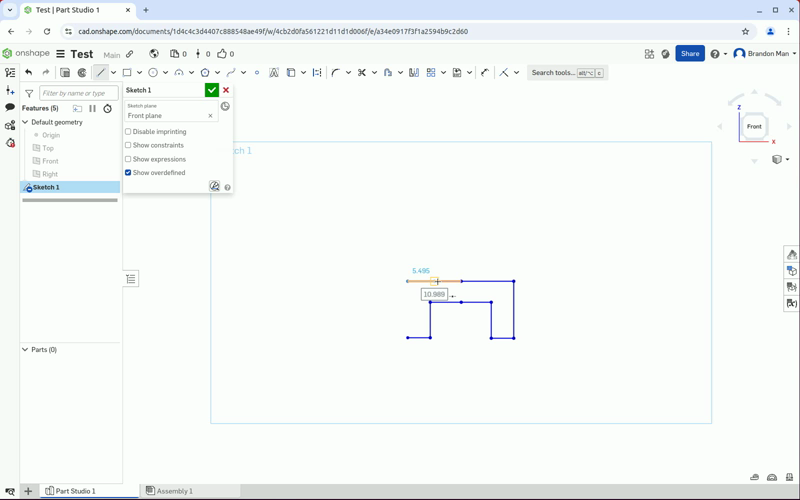
mouse_move(407, 337)
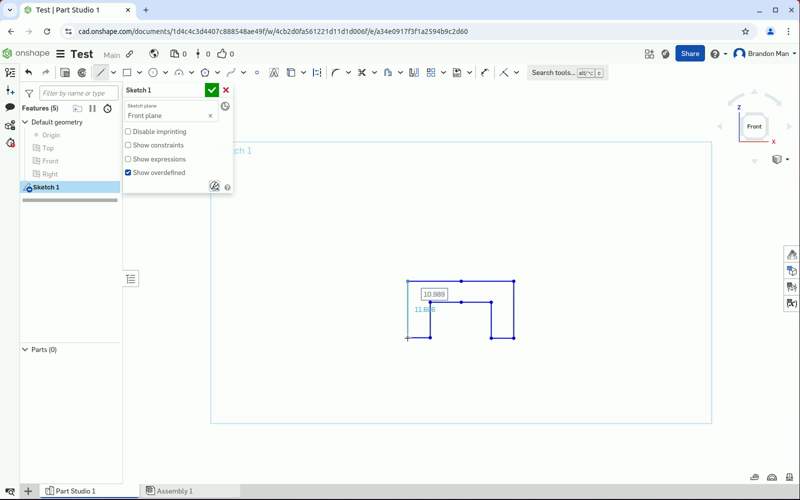
key_up(shift)
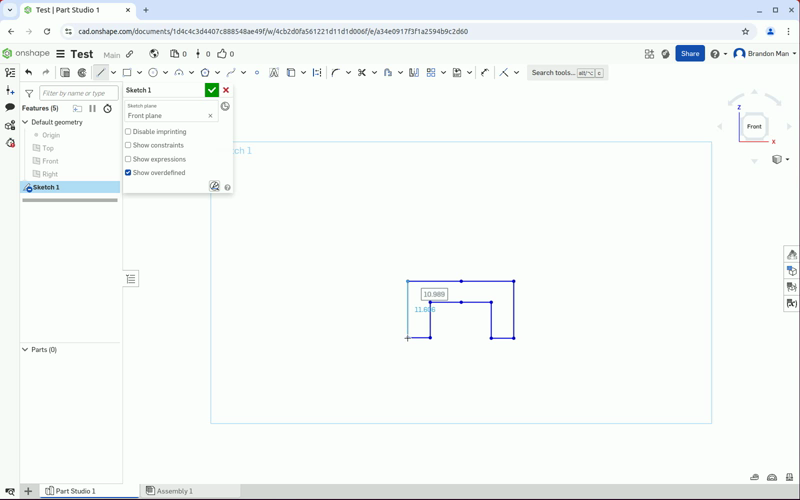
click(407, 337)
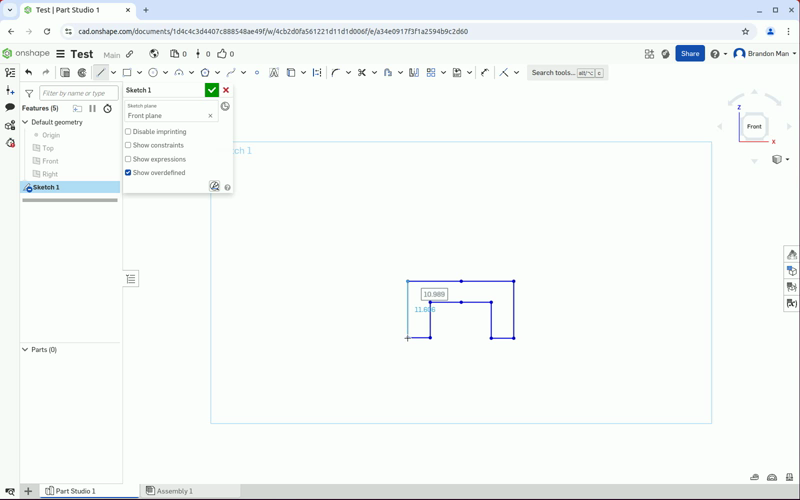
key(esc)
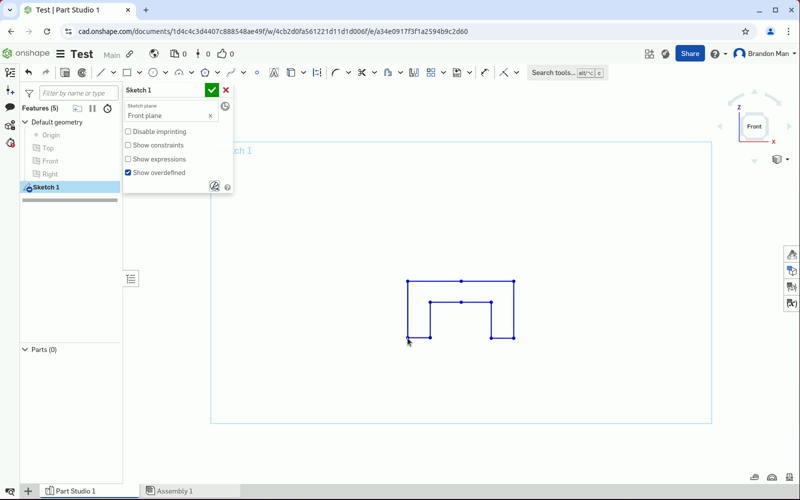
mouse_move(494, 301)
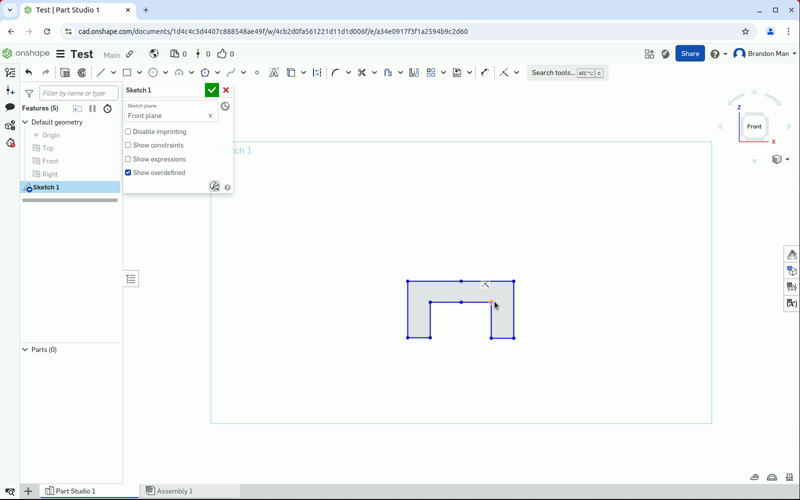
click(494, 301)
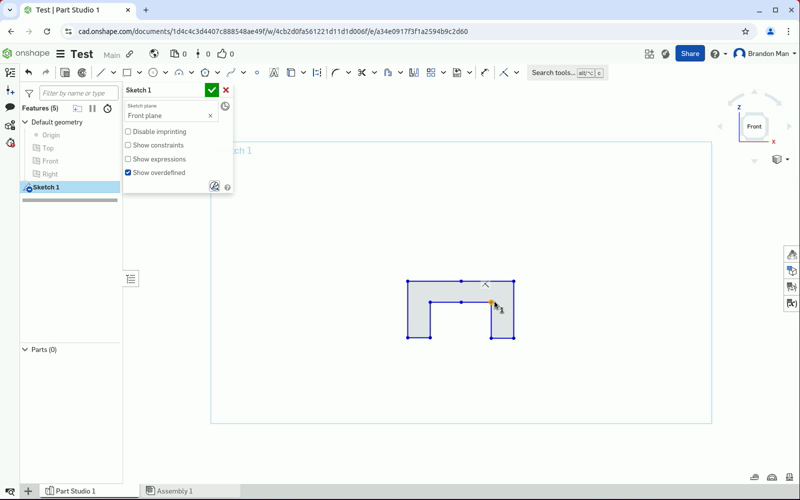
mouse_move(73, 352)
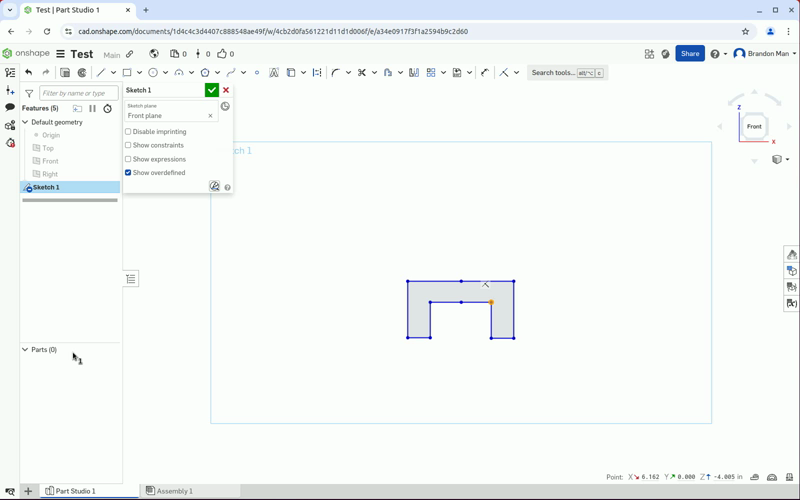
key(shift+y)
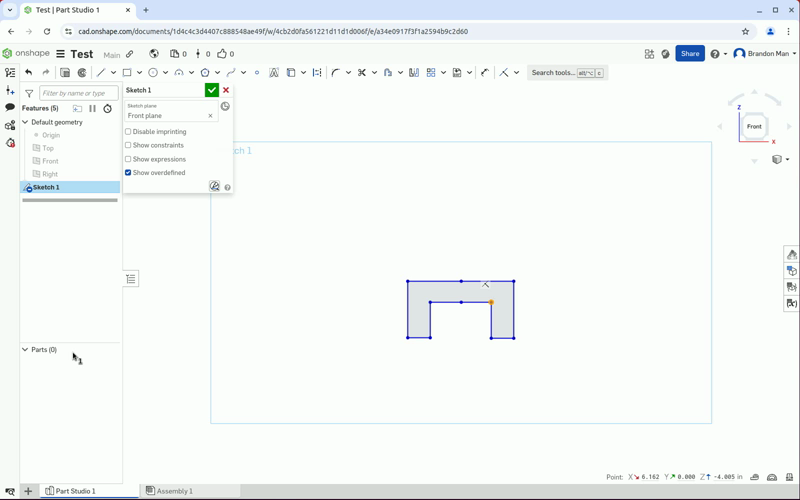
key(shift+e)
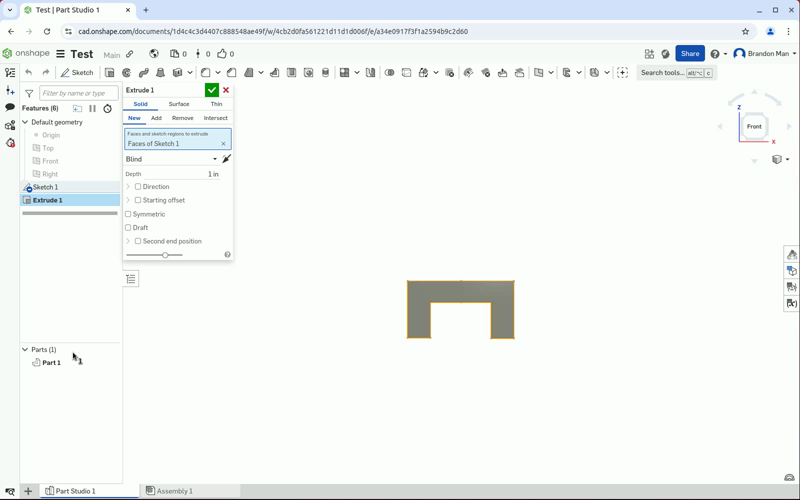
mouse_move(143, 106)
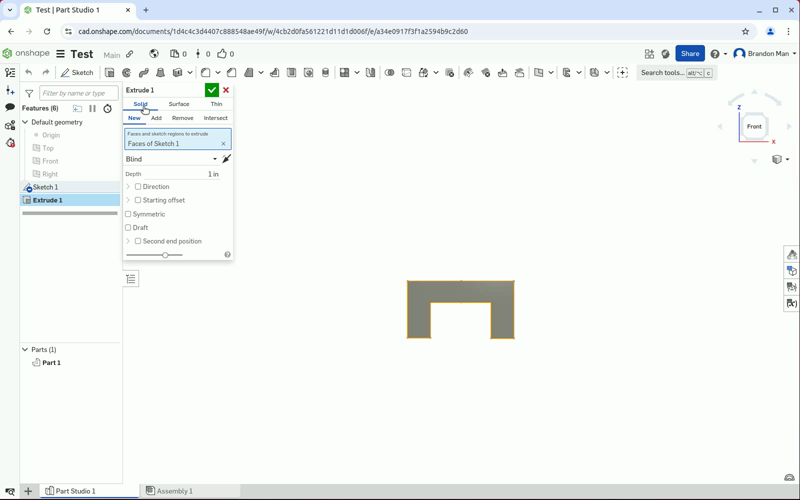
click(143, 106)
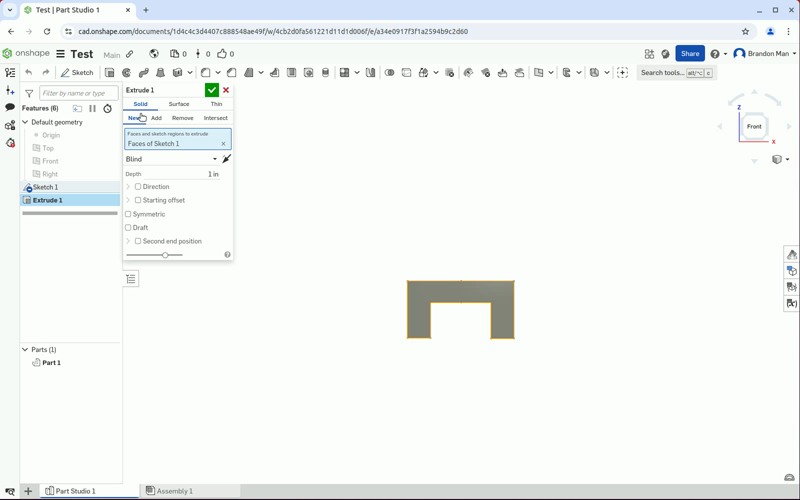
mouse_move(137, 120)
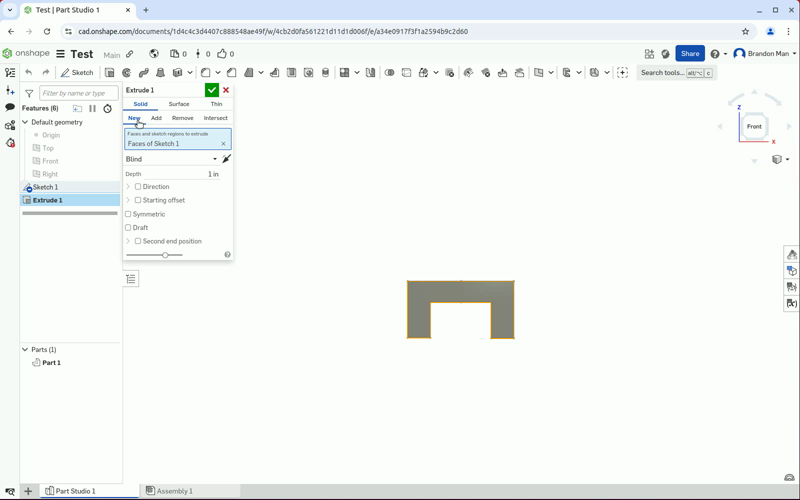
click(137, 120)
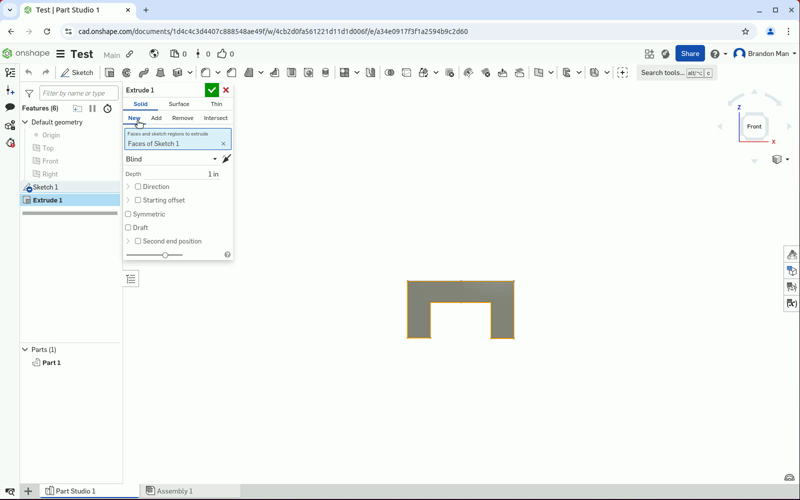
key(tab, 4)
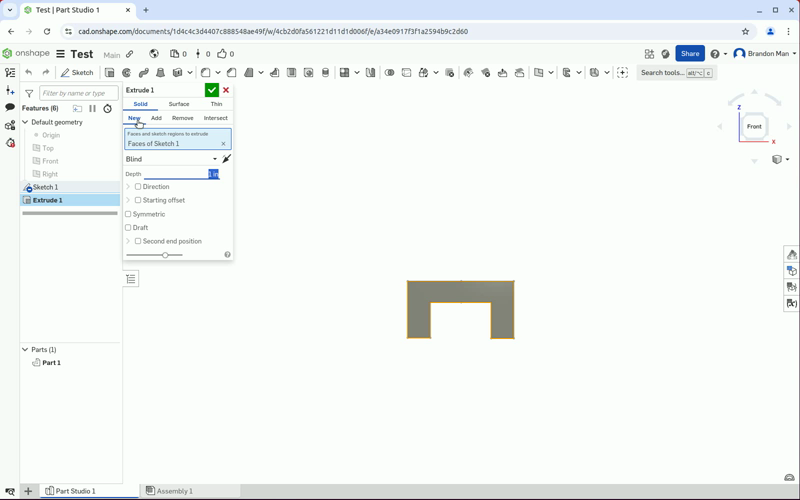
text(21.664)
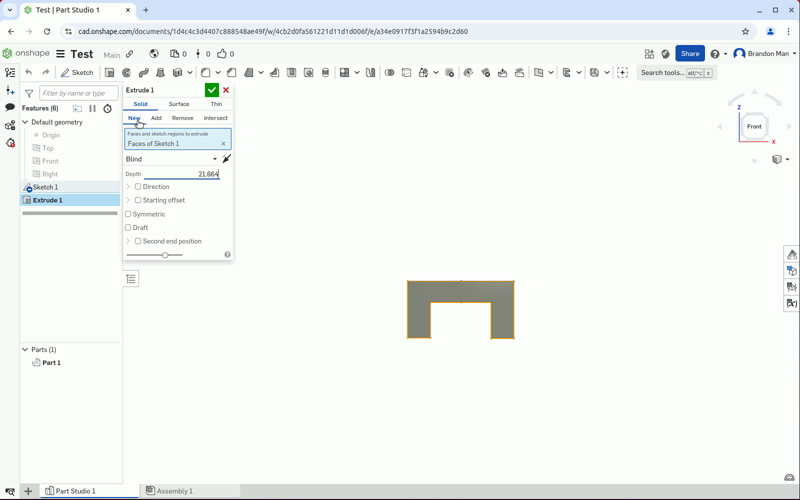
key(tab, 3)
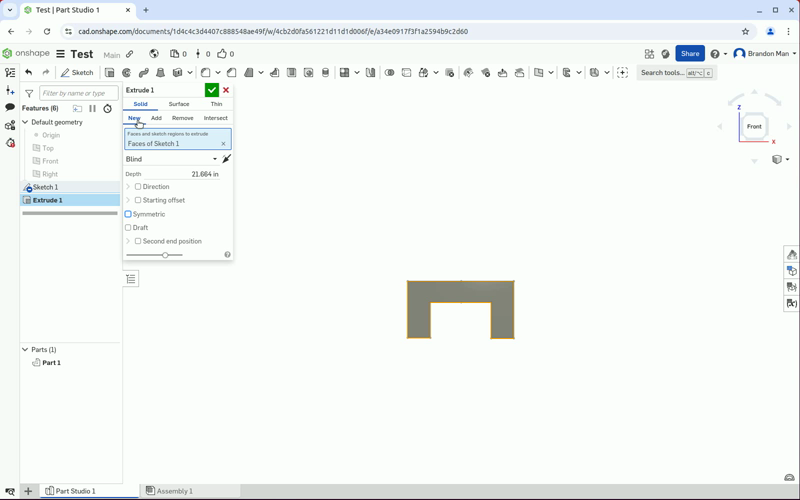
key(space)
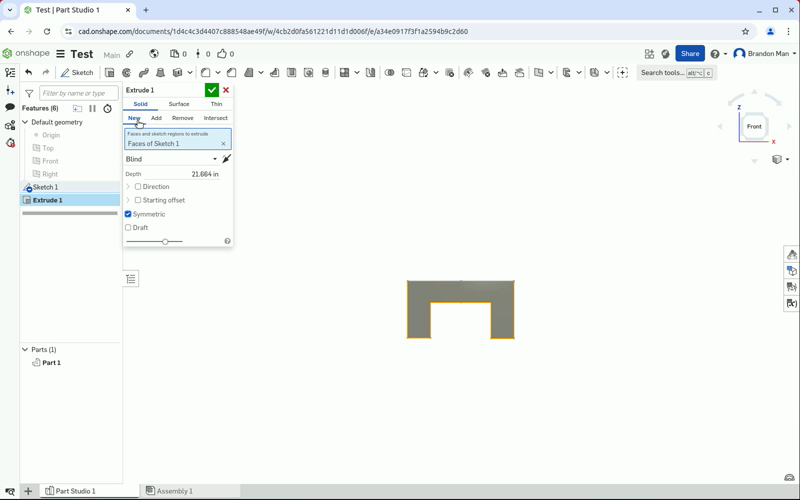
key(enter)
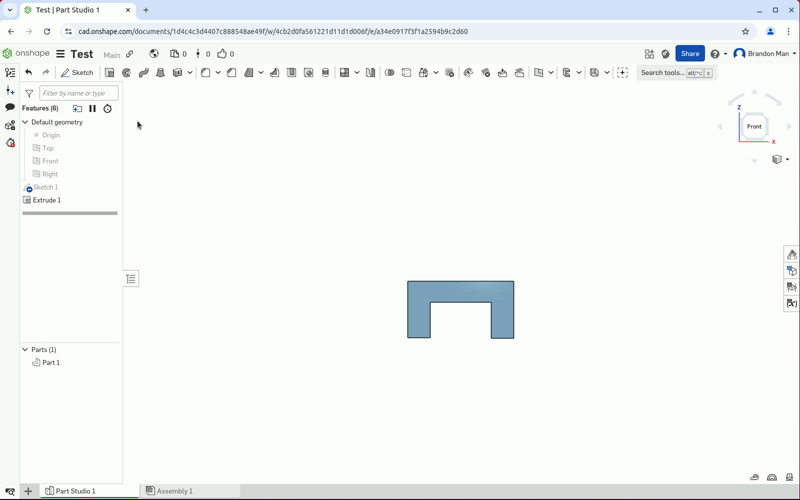
key(shift+h)
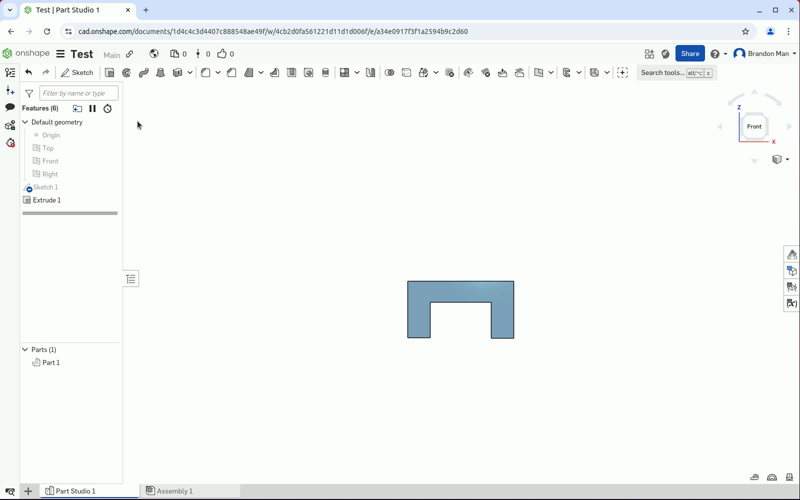
key(shift+h)
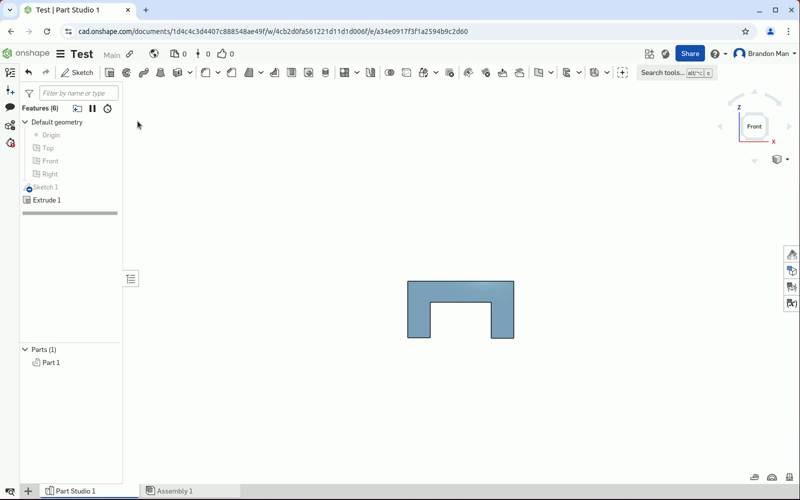
mouse_move(73, 189)
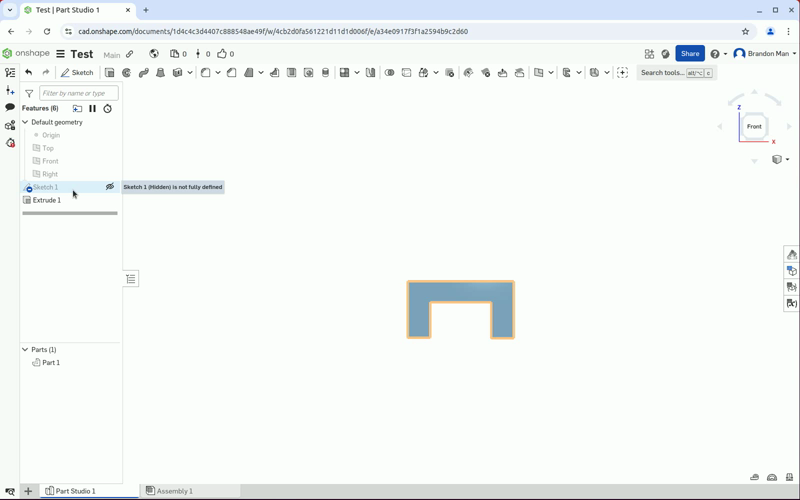
click(73, 189)
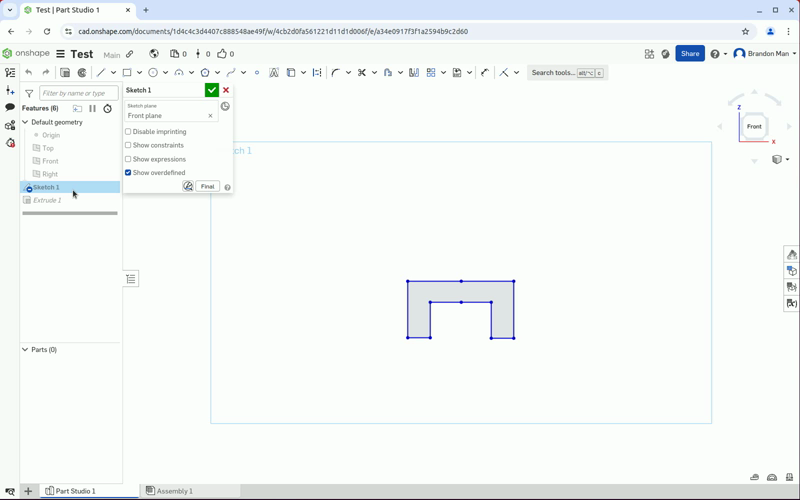
mouse_move(229, 92)
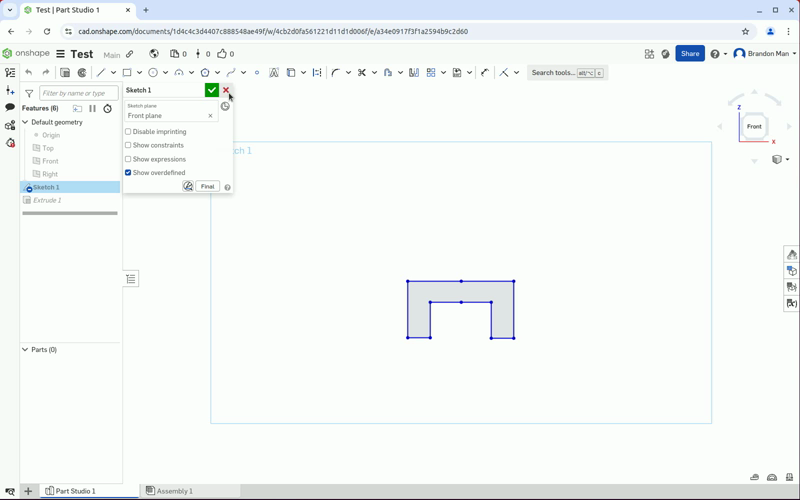
click(229, 92)
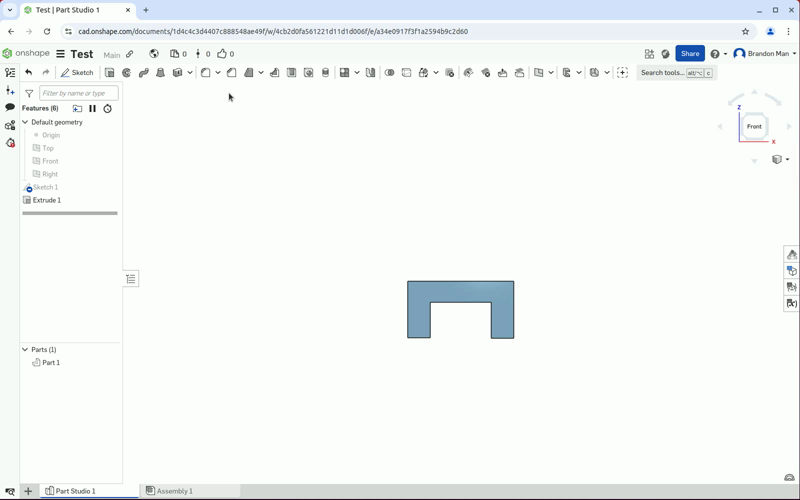
mouse_move(73, 352)
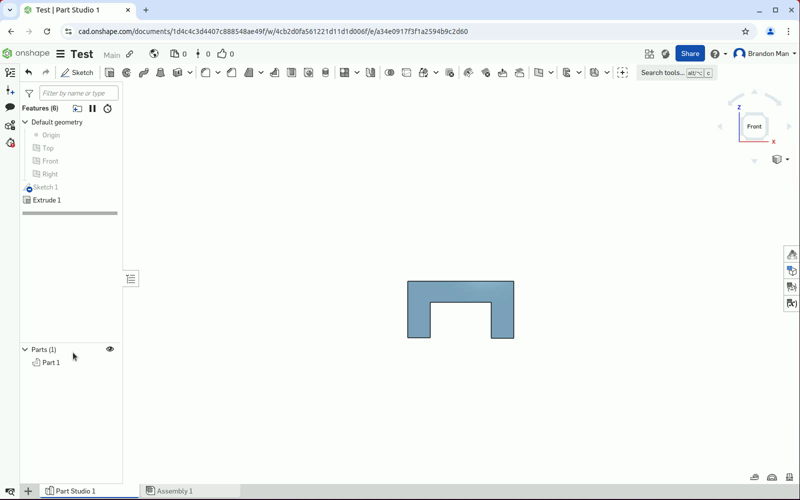
key(y)
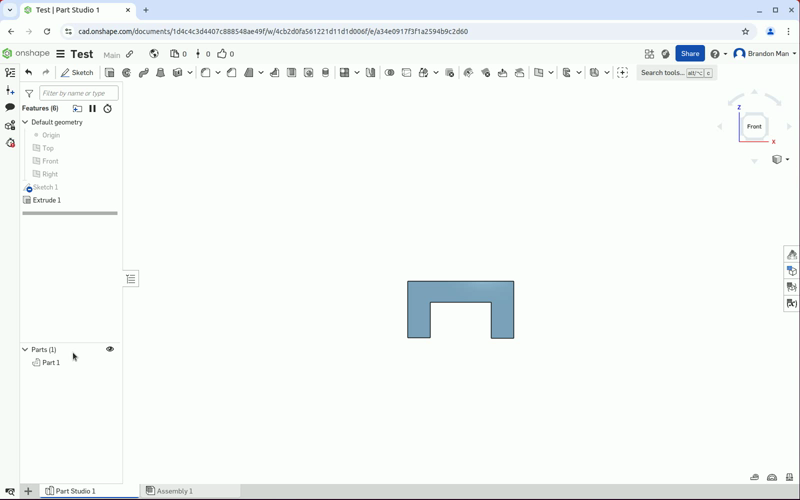
key(shift+p)
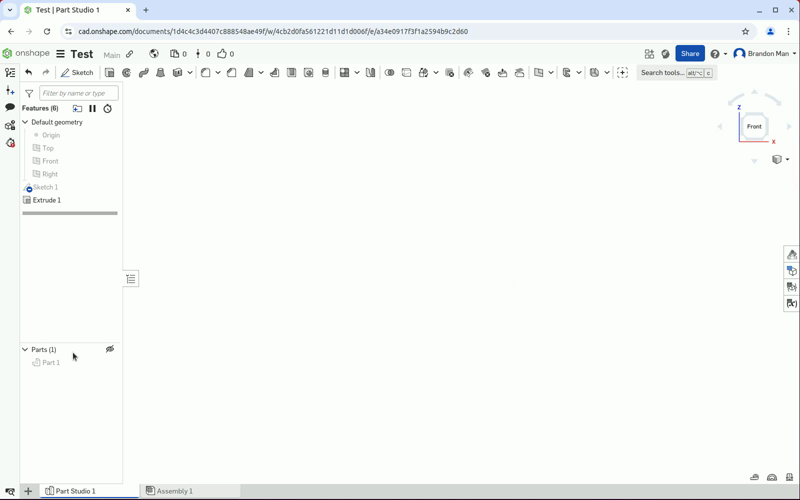
key(space)
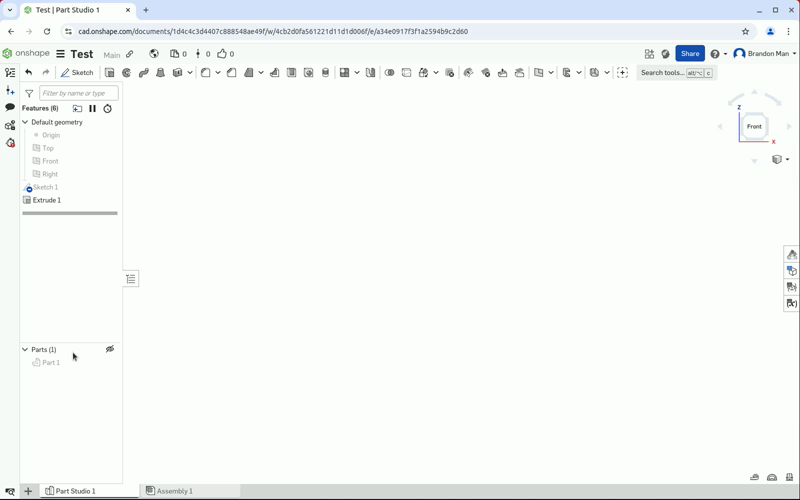
key_down(shift)
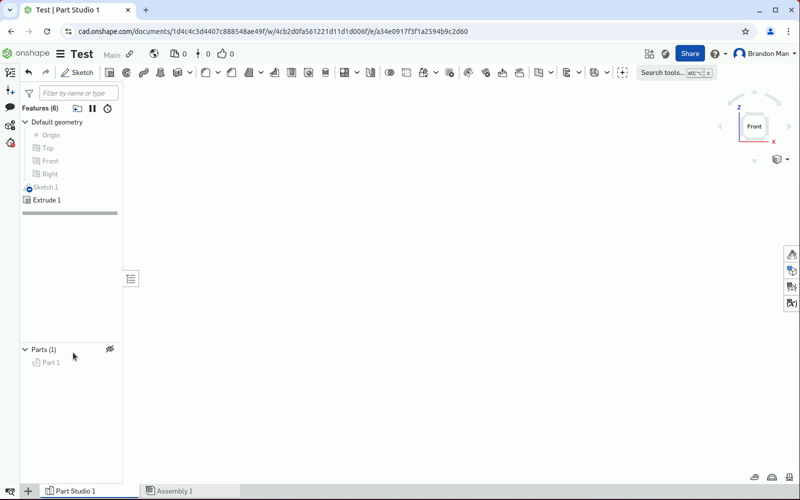
key(down)
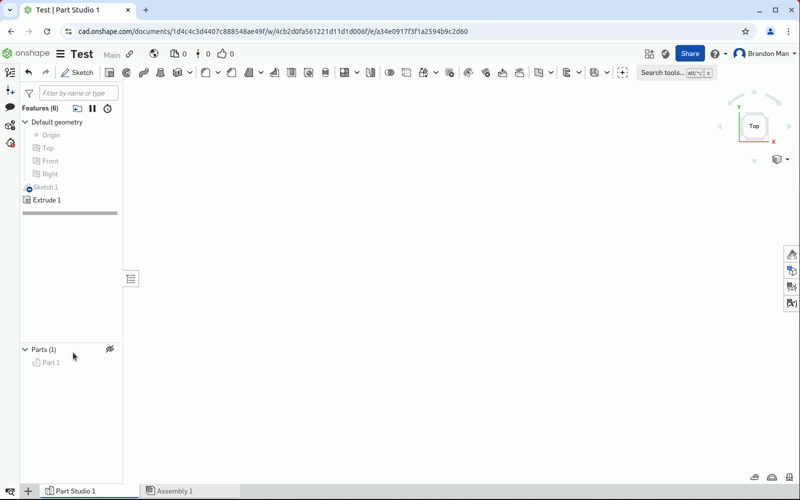
key_up(shift)
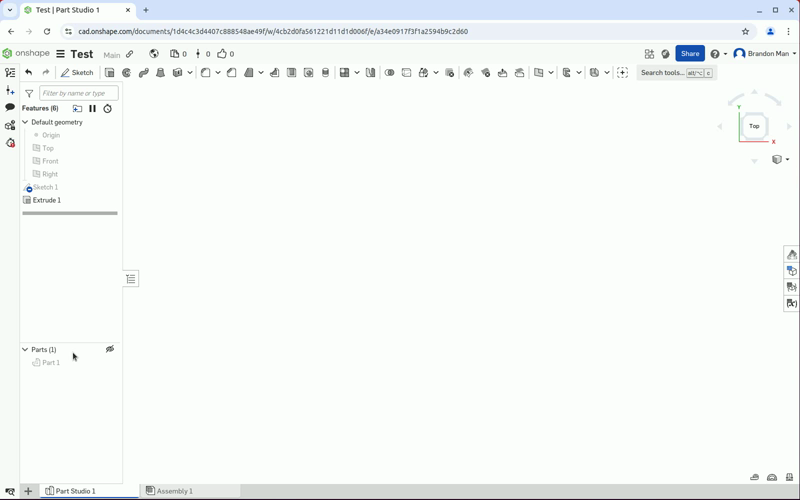
mouse_move(73, 352)
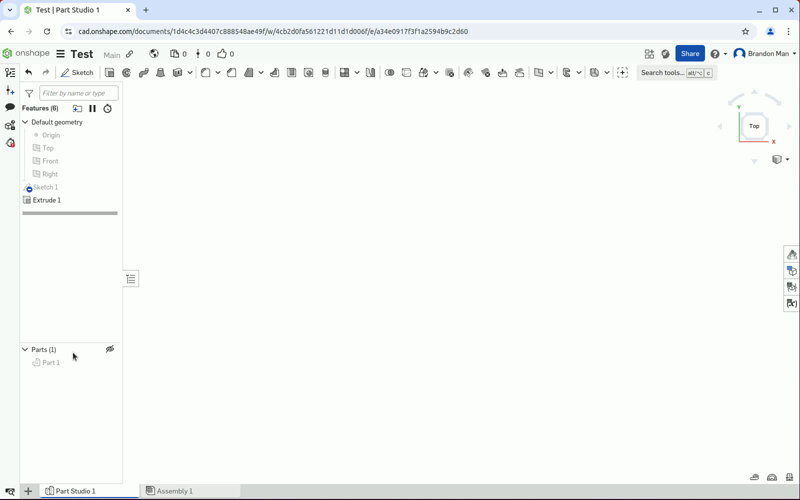
key(shift+y)
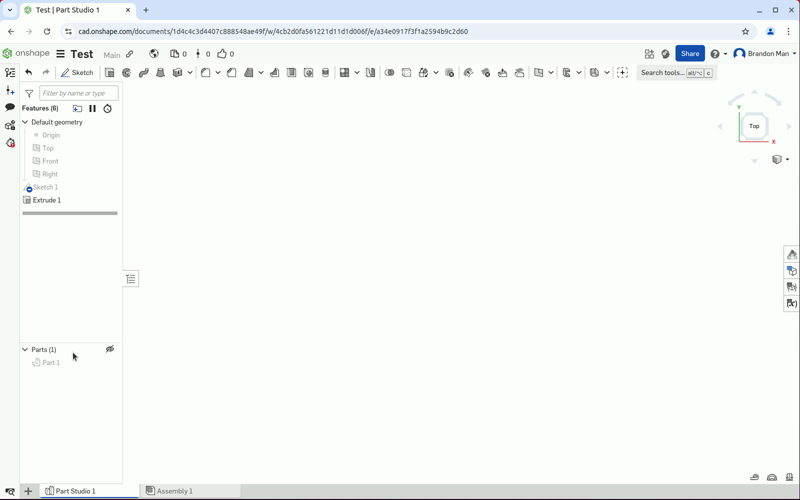
key(shift+s)
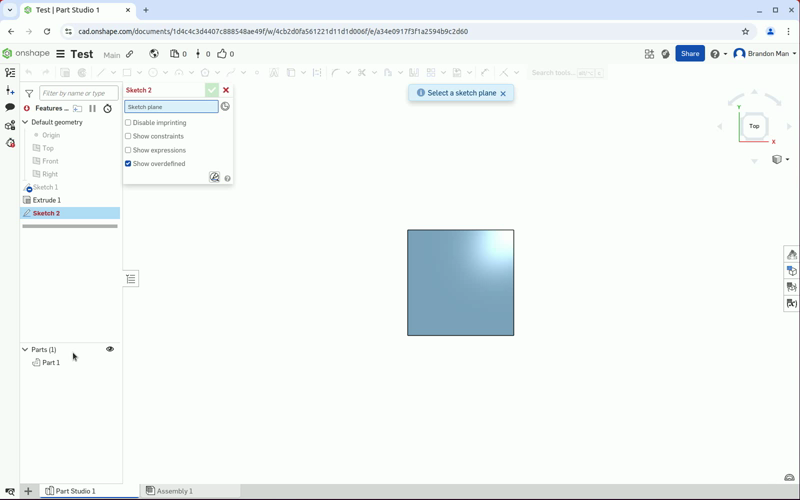
mouse_move(73, 150)
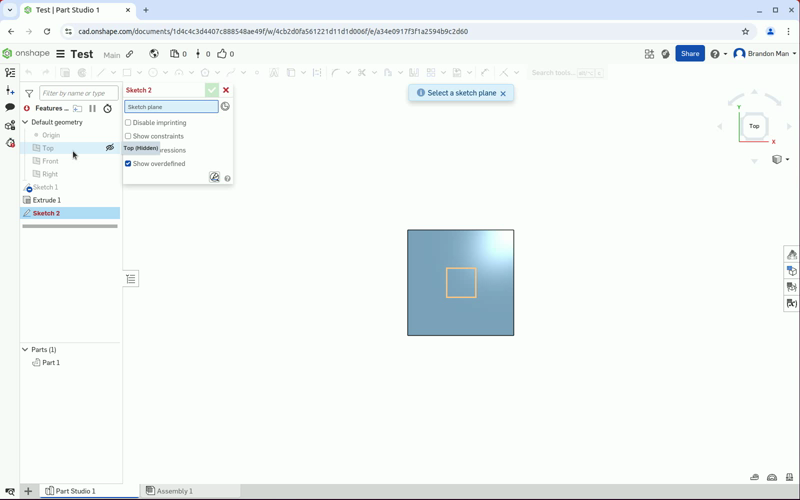
click(73, 150)
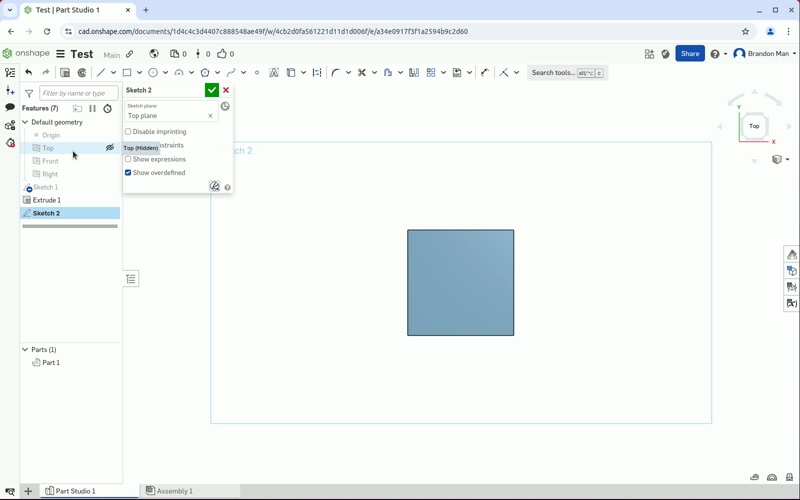
mouse_move(73, 352)
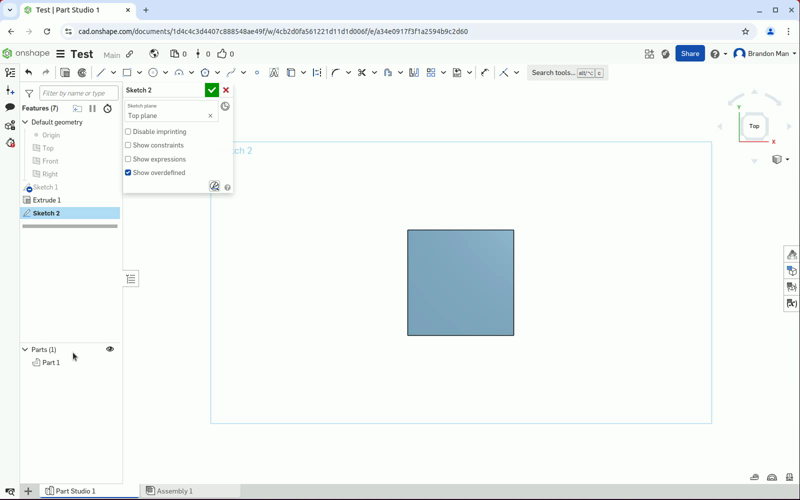
key(y)
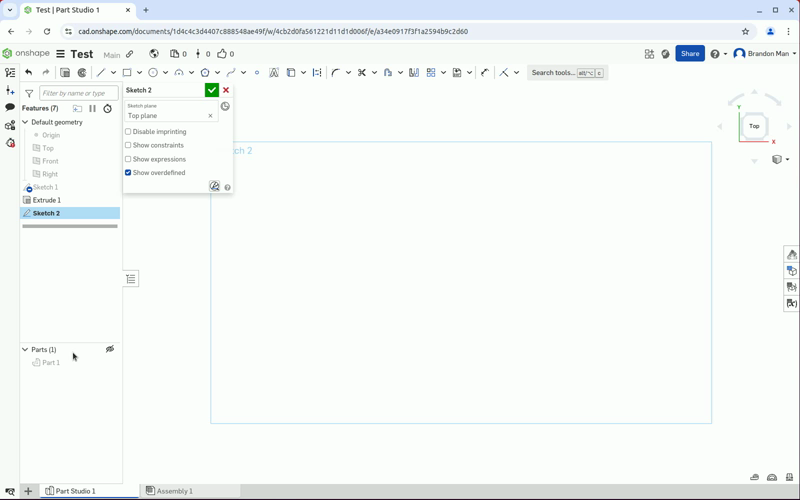
key(c)
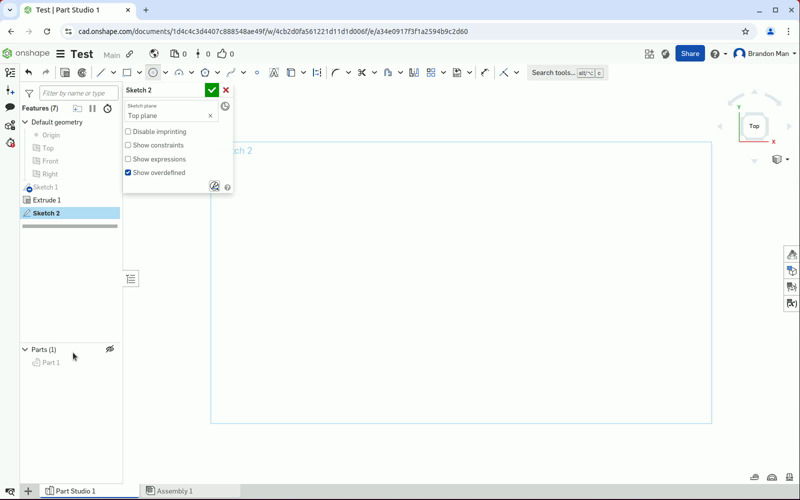
key_down(shift)
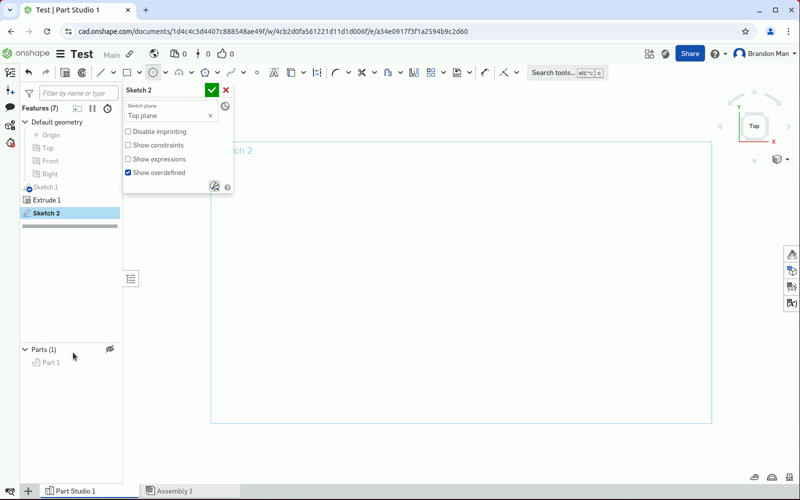
mouse_move(461, 282)
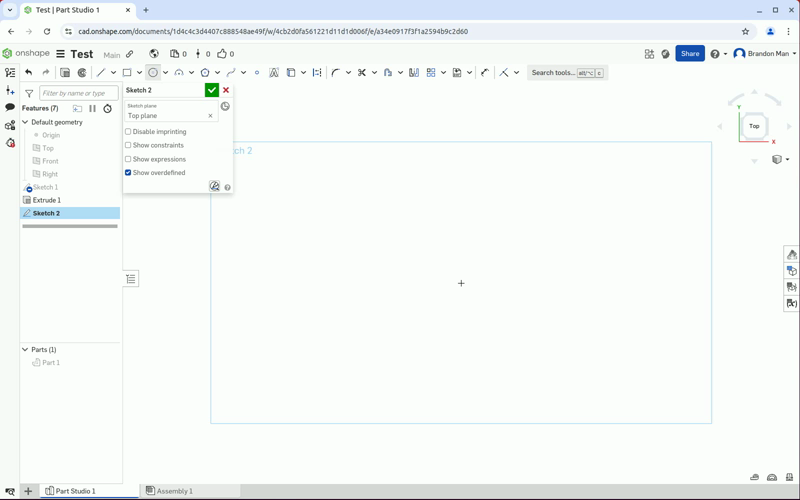
click(461, 282)
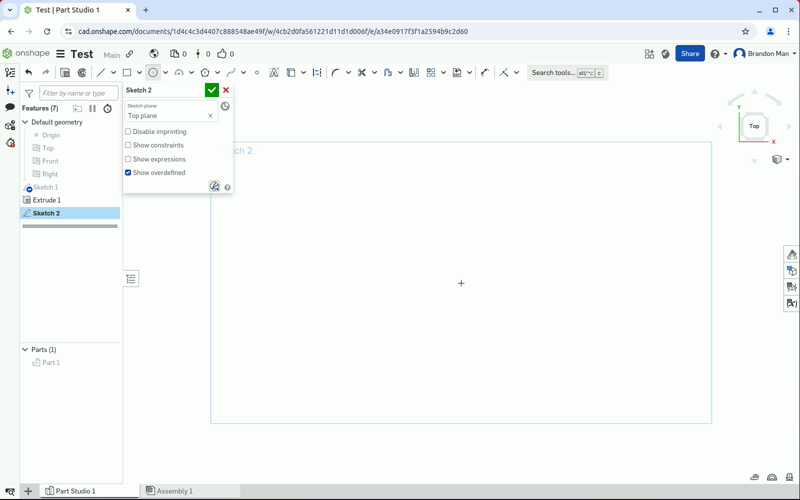
key_up(shift)
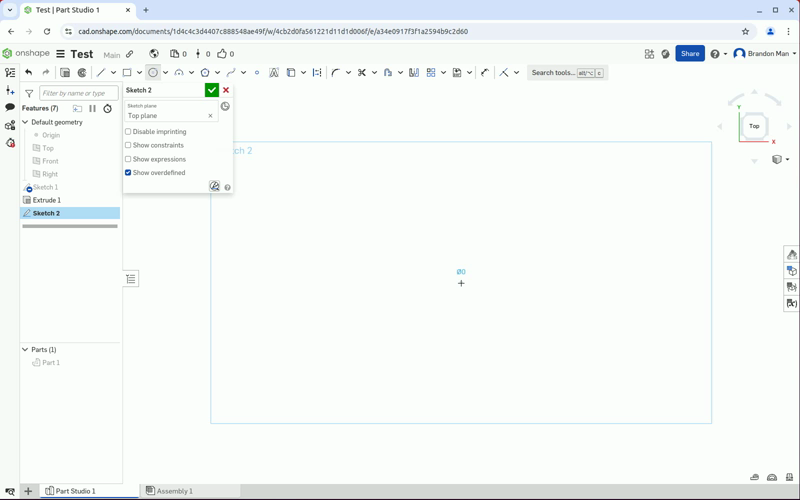
mouse_move(492, 282)
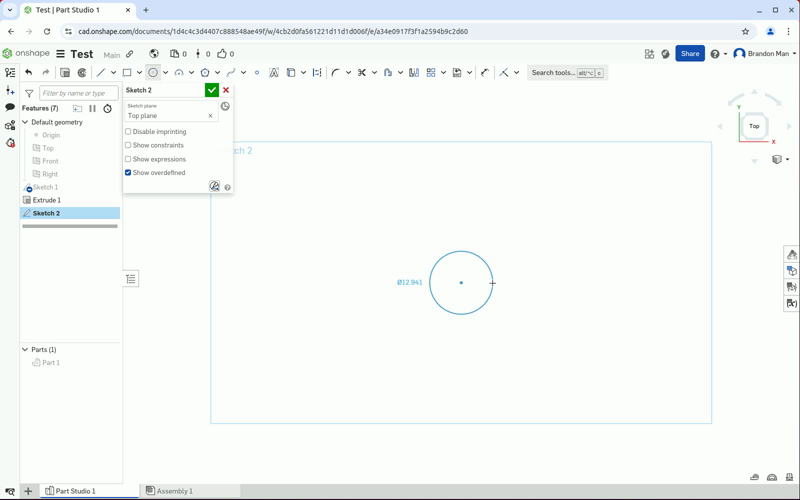
click(492, 282)
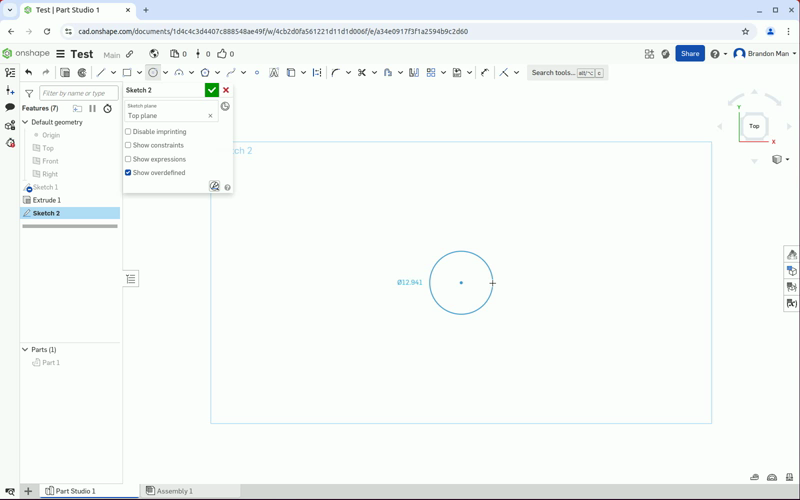
key(esc)
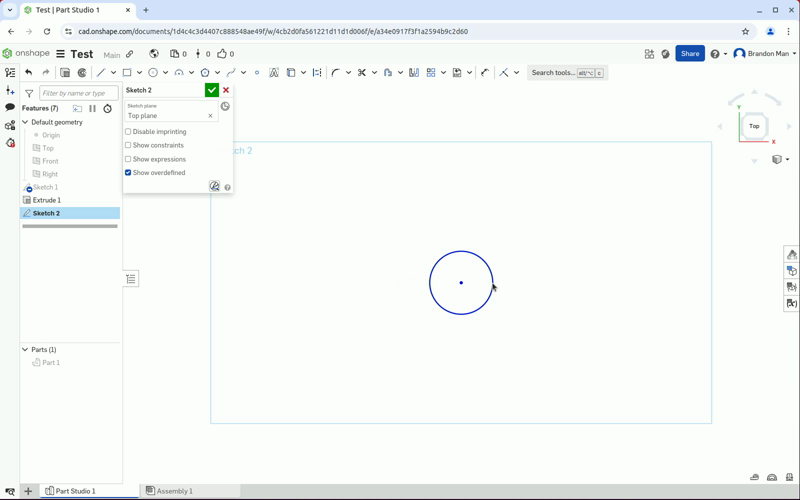
key(c)
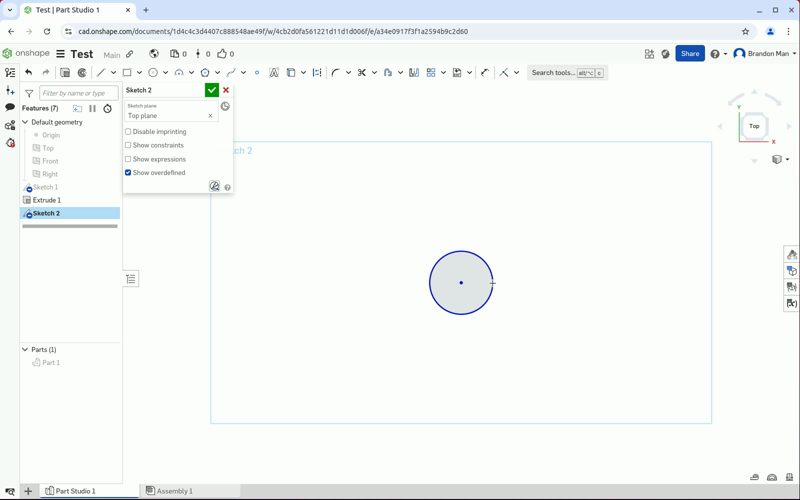
key_down(shift)
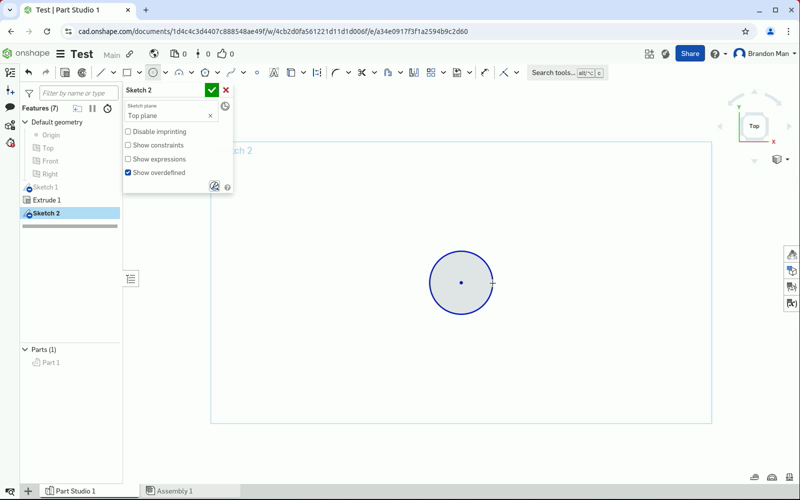
mouse_move(461, 282)
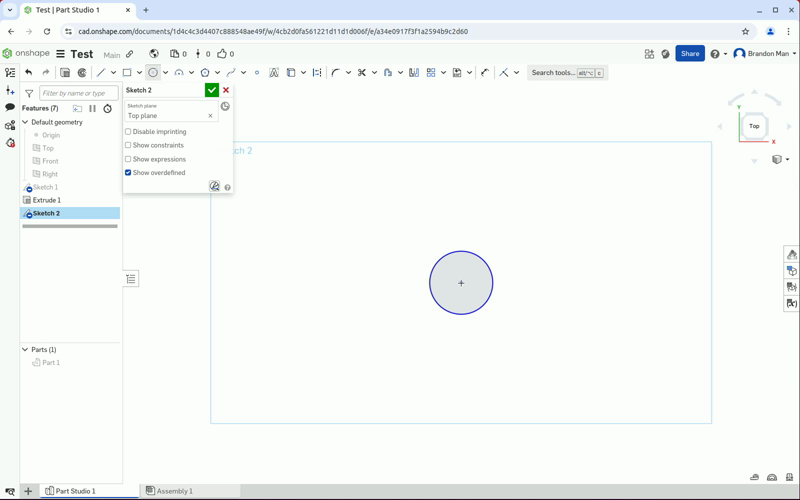
click(461, 282)
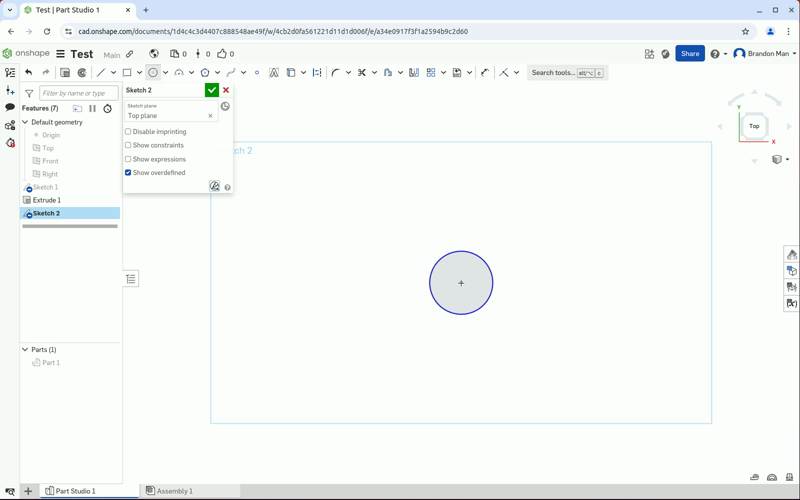
key_up(shift)
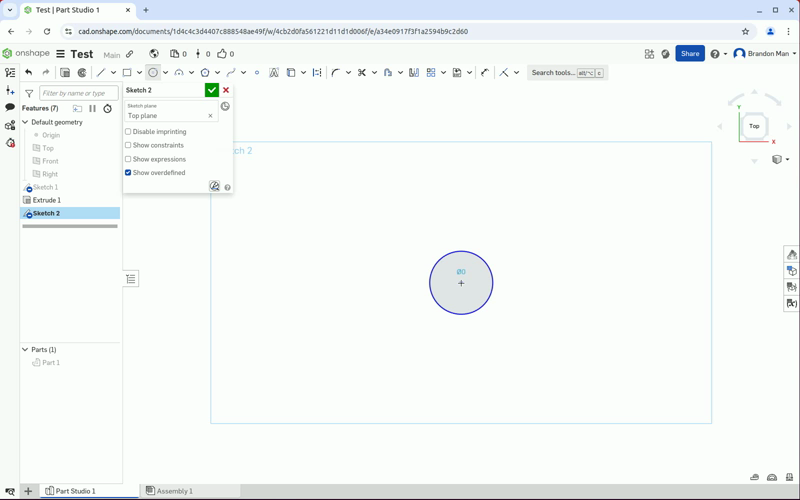
mouse_move(478, 282)
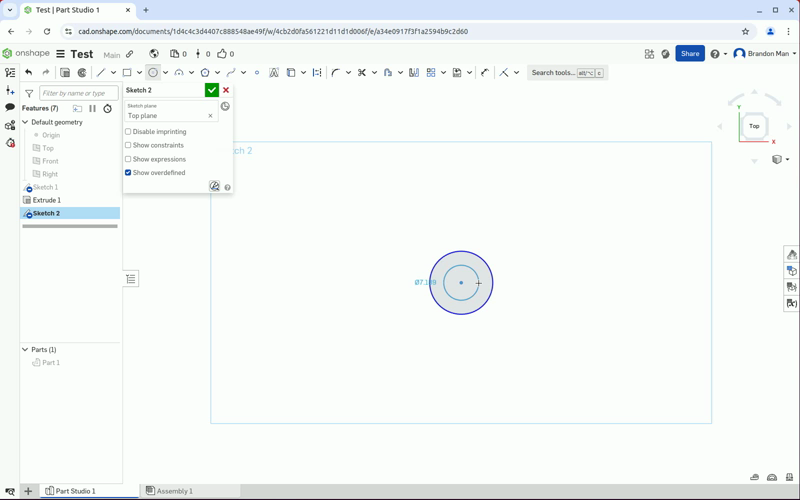
click(478, 282)
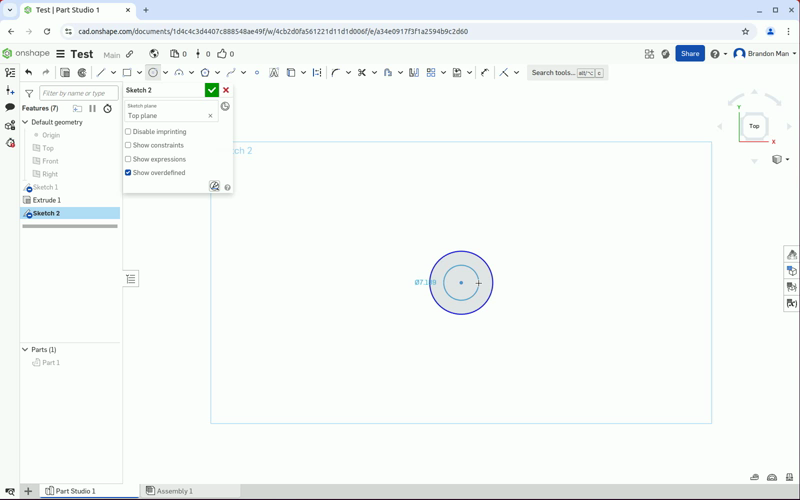
key(esc)
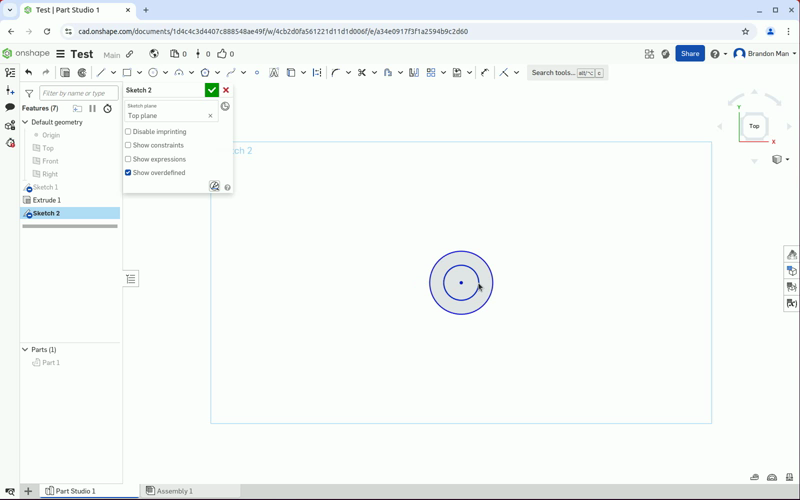
mouse_move(434, 274)
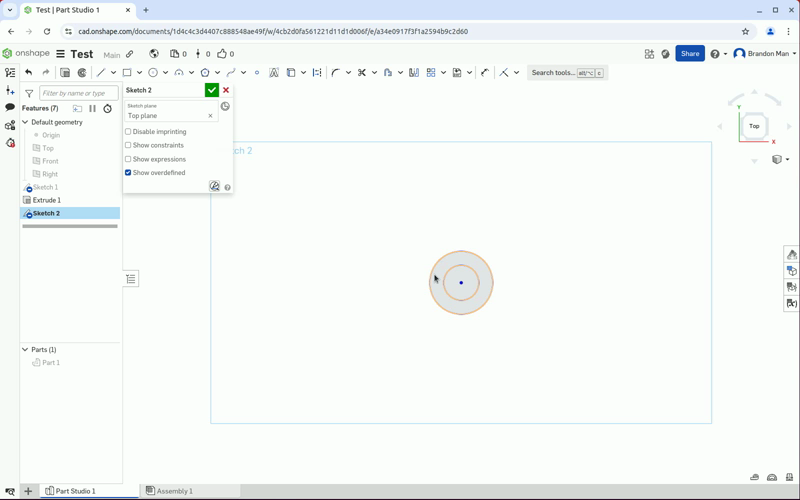
click(434, 274)
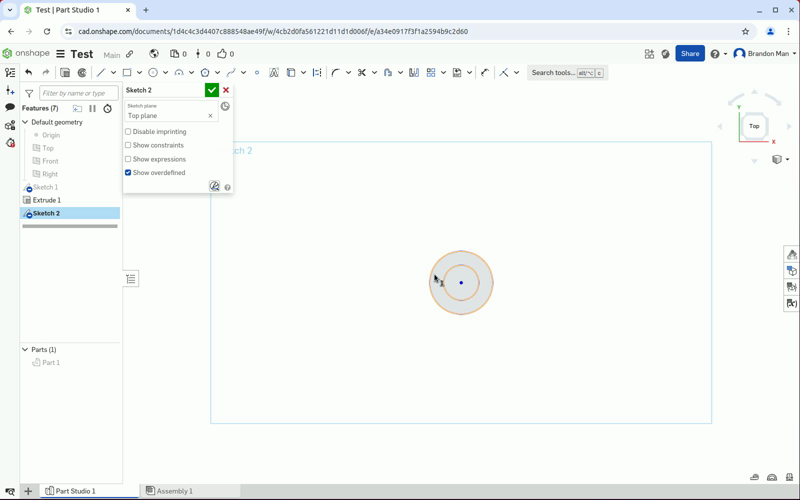
mouse_move(73, 352)
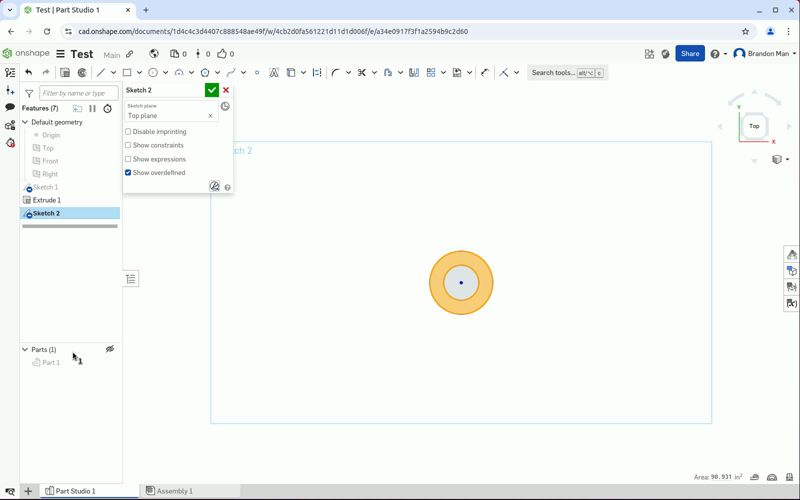
key(shift+y)
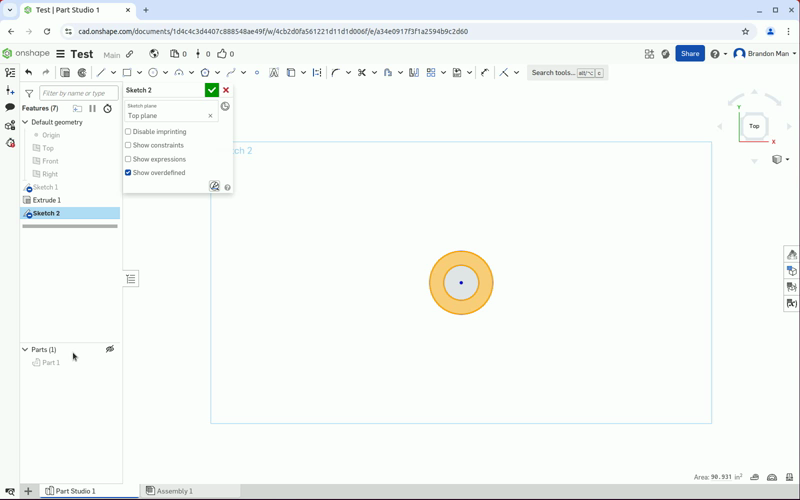
key(shift+e)
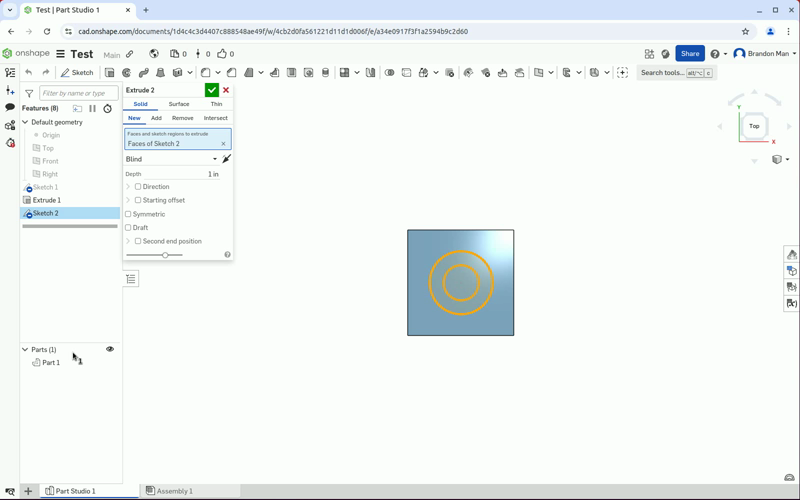
mouse_move(143, 106)
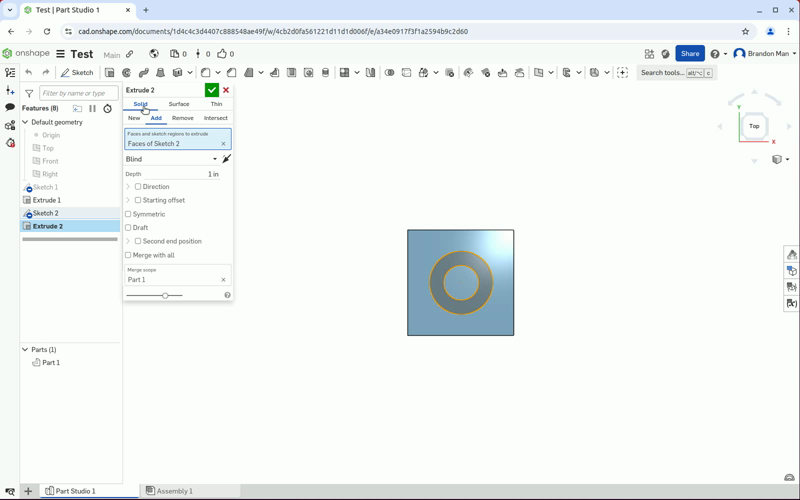
click(143, 106)
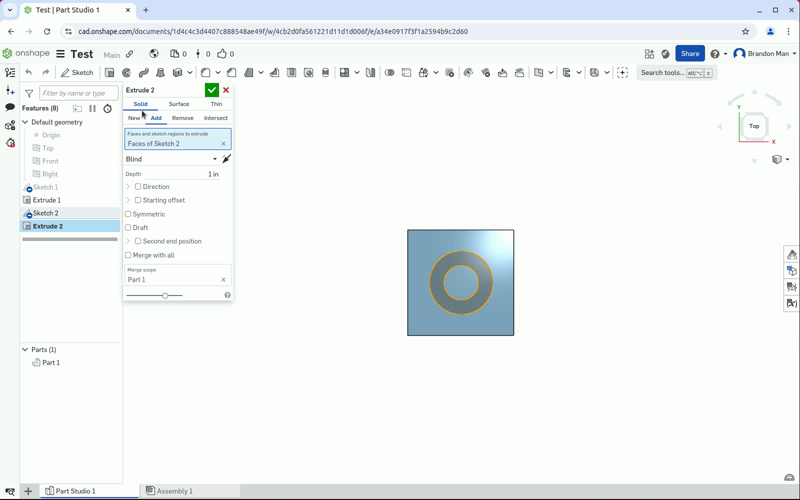
mouse_move(137, 120)
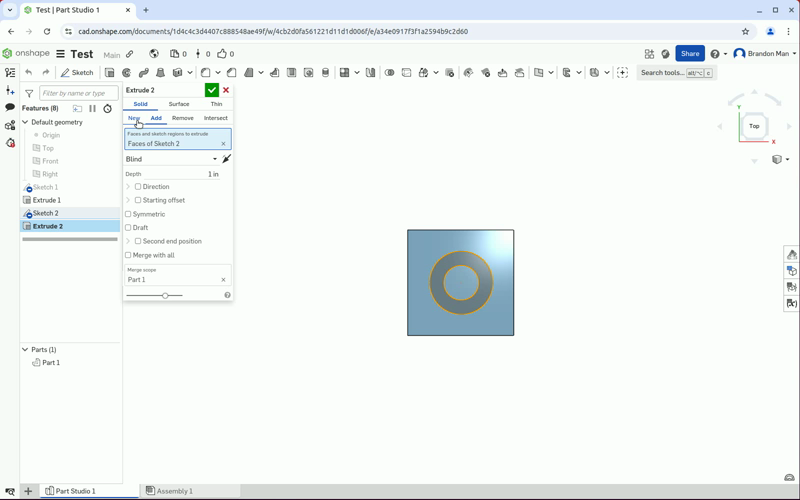
click(137, 120)
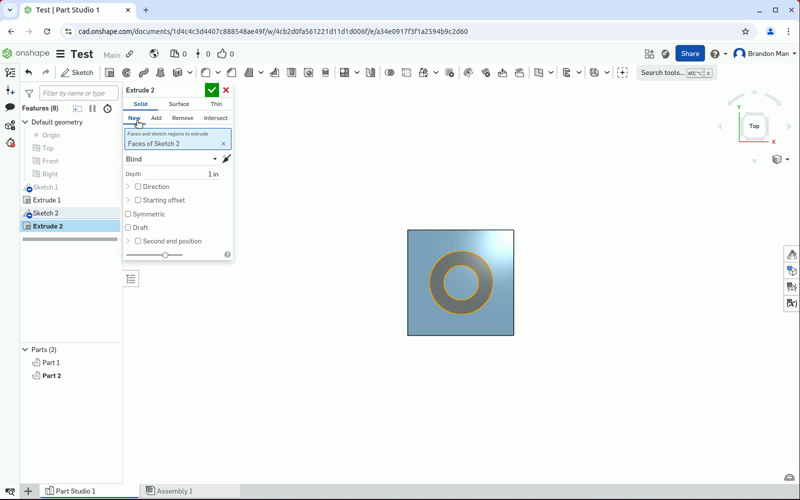
key(tab, 4)
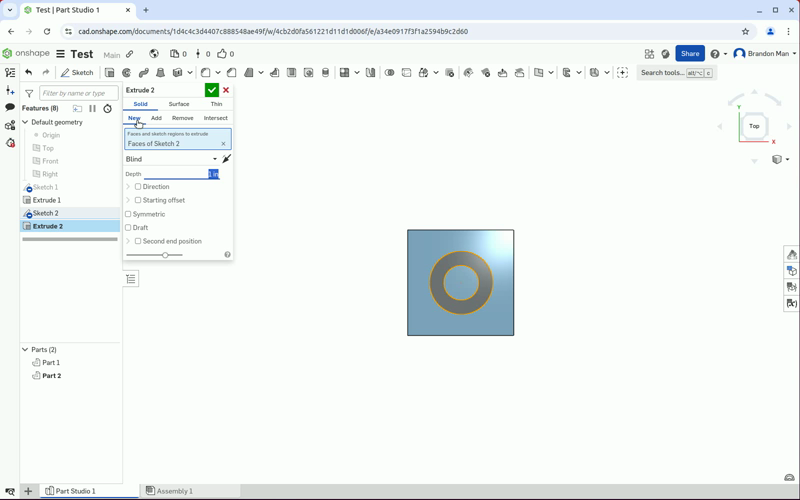
text(23.108)
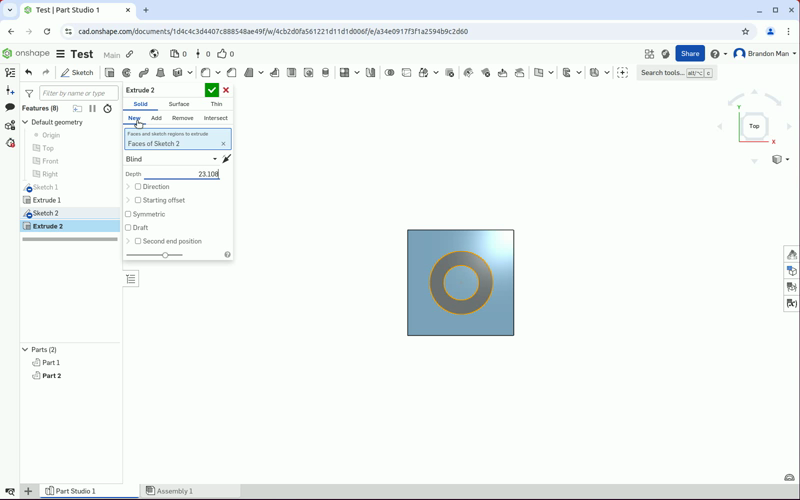
key(enter)
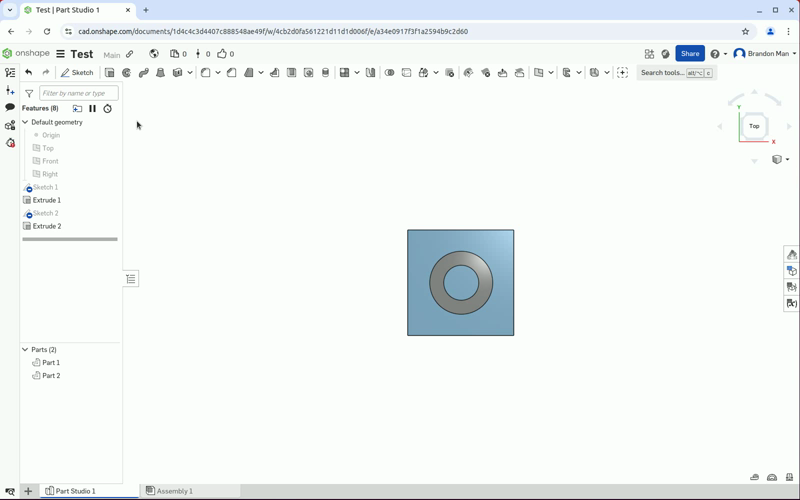
key(shift+h)
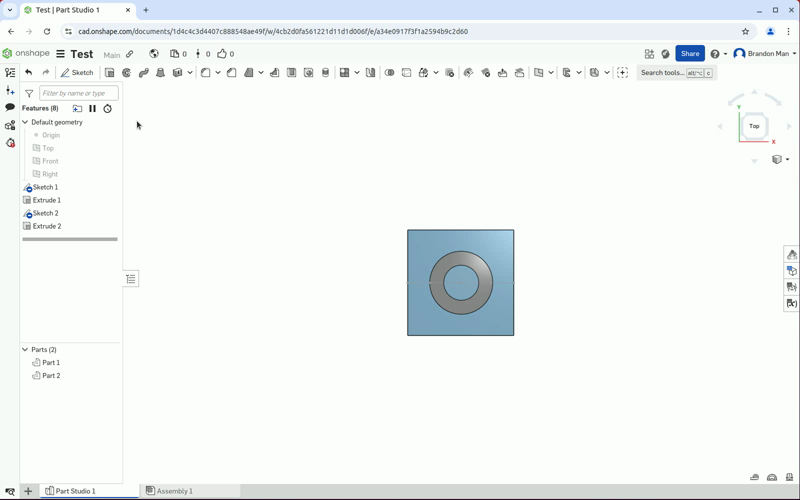
key(shift+h)
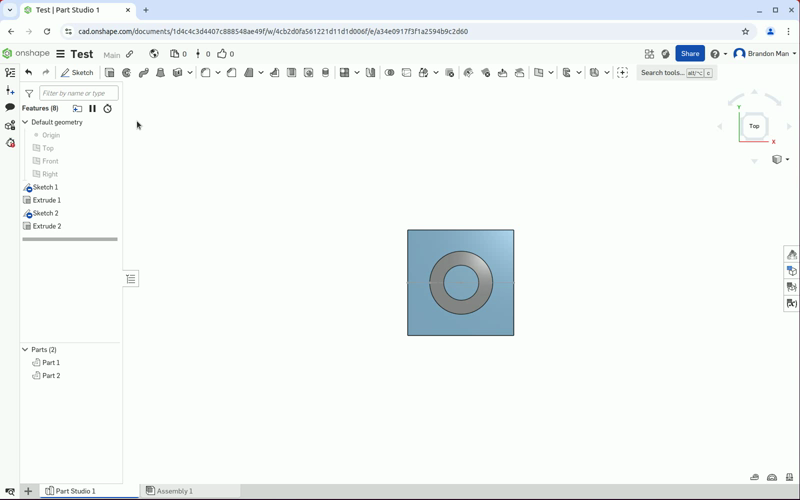
key(shift+7)
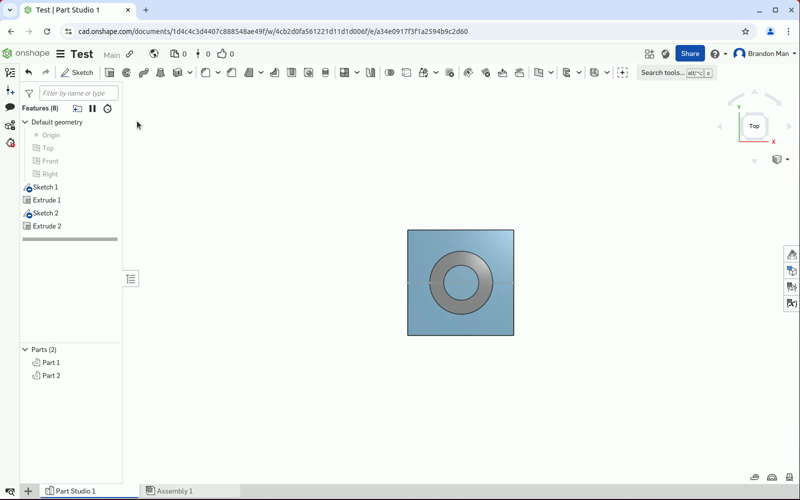
key(up, 3)
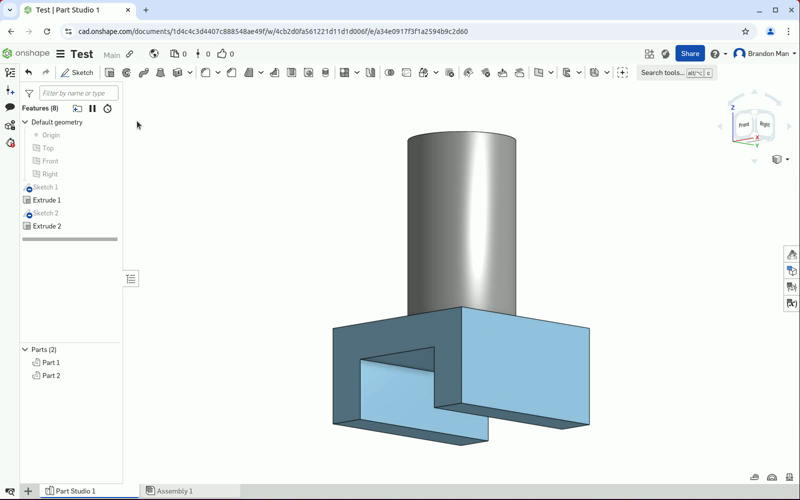
key(left, 3)
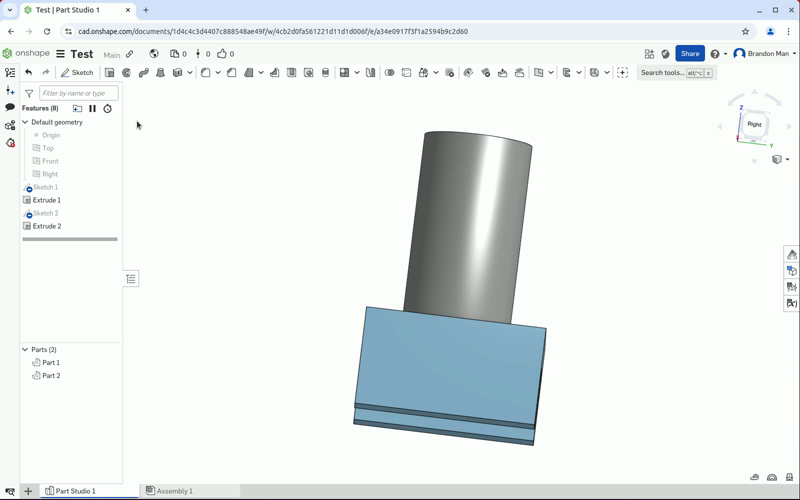
key(right, 3)
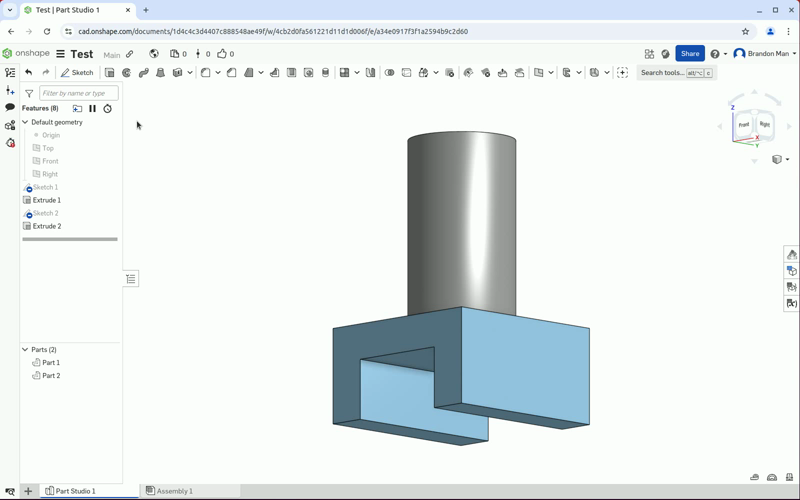
key(down, 3)
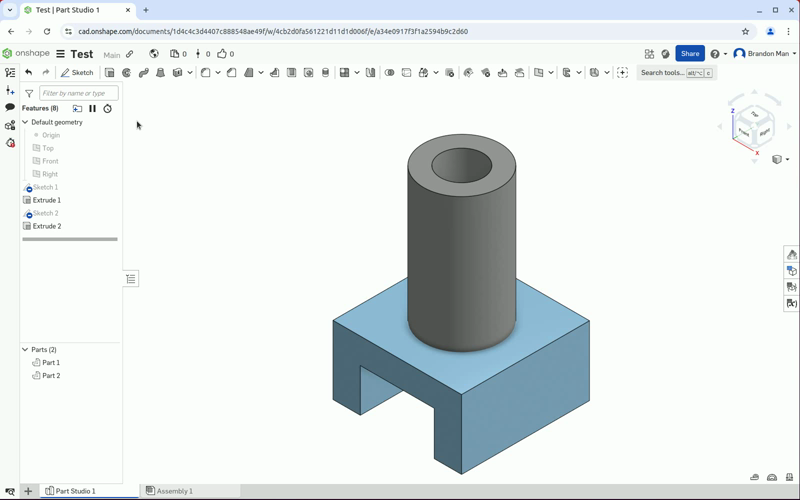
mouse_move(73, 189)
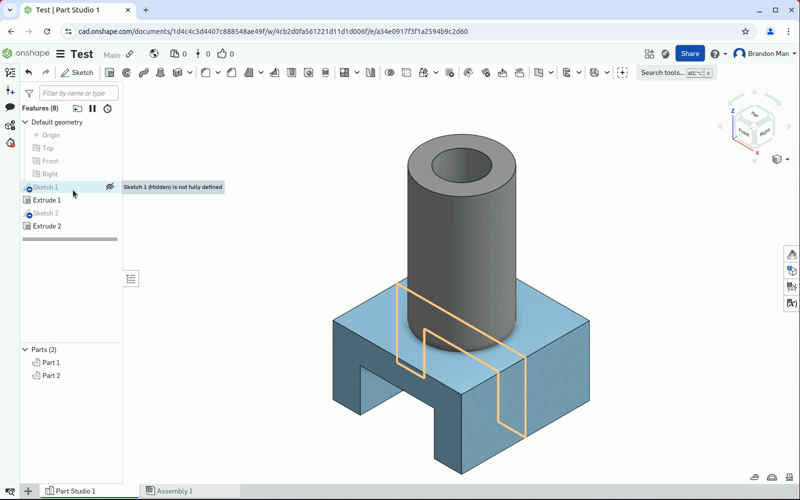
click(73, 189)